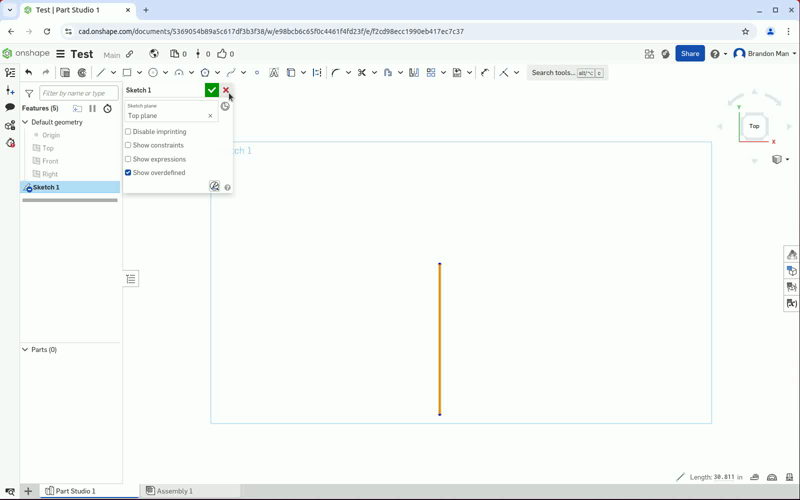
key(shift+h)
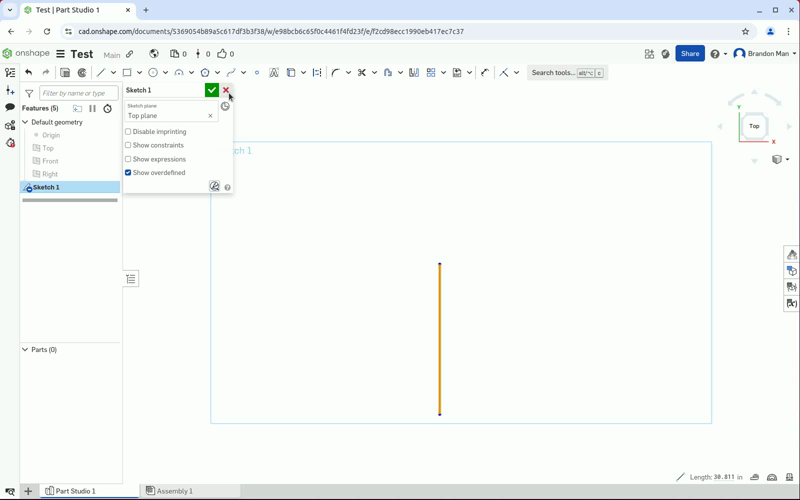
key(shift+s)
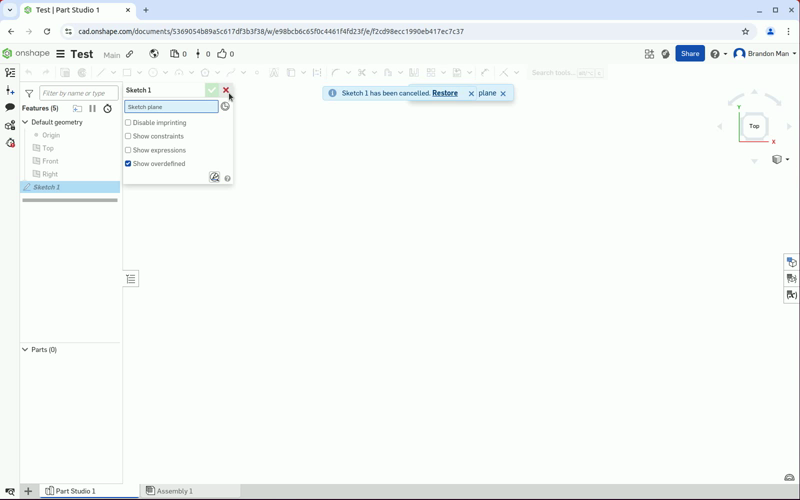
mouse_move(73, 150)
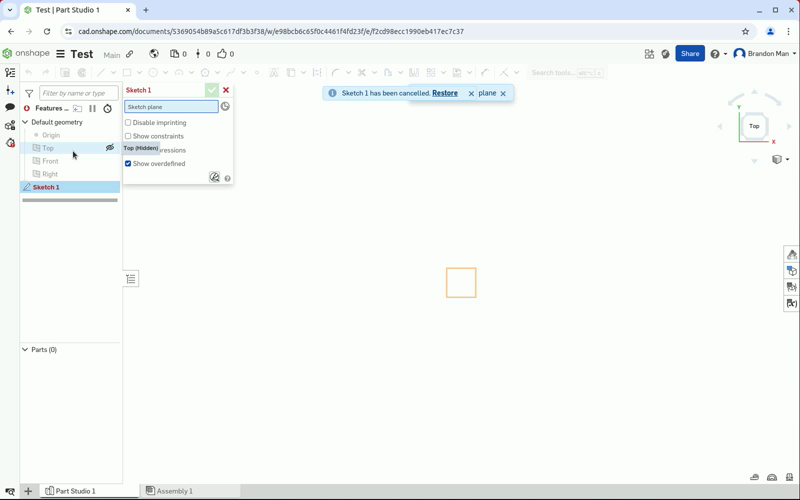
click(73, 150)
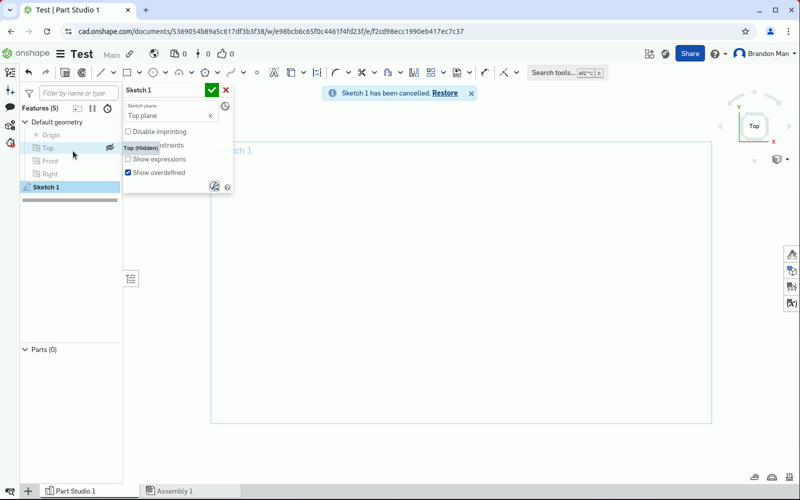
mouse_move(73, 352)
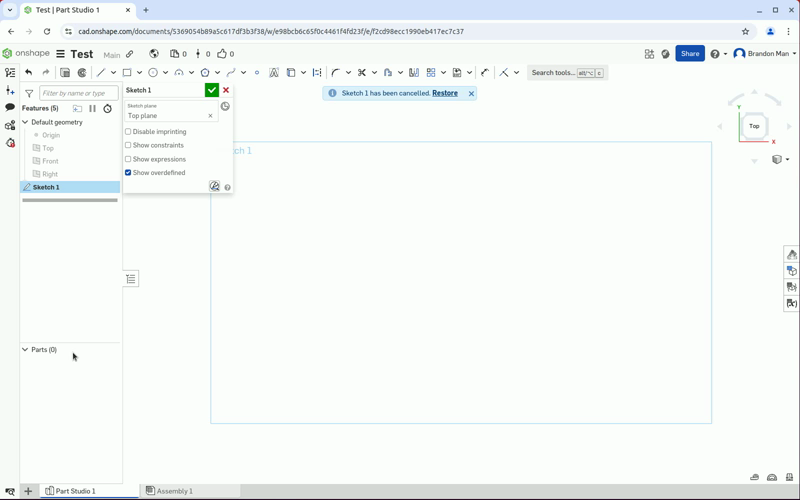
key(y)
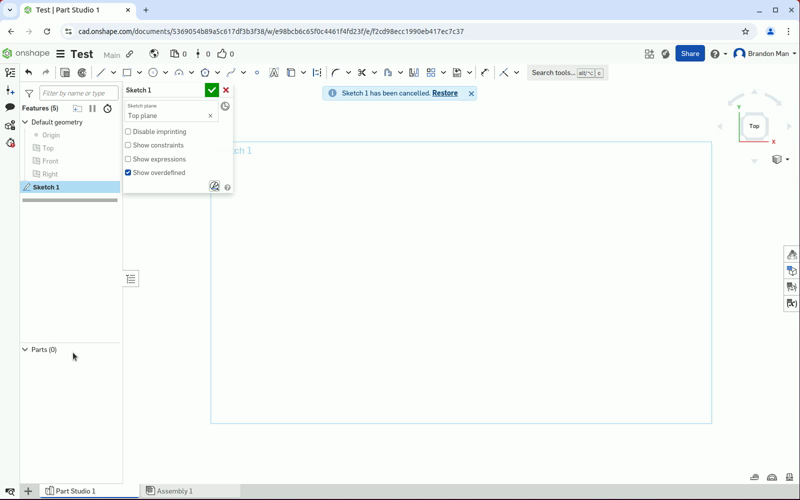
key(l)
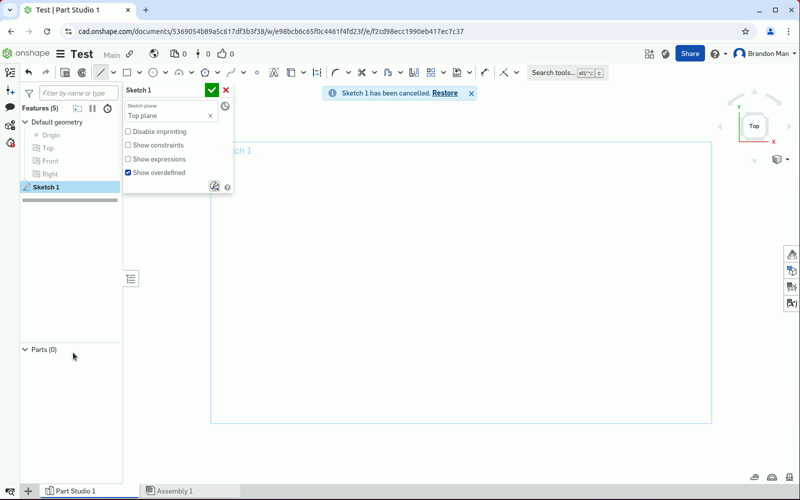
key_down(shift)
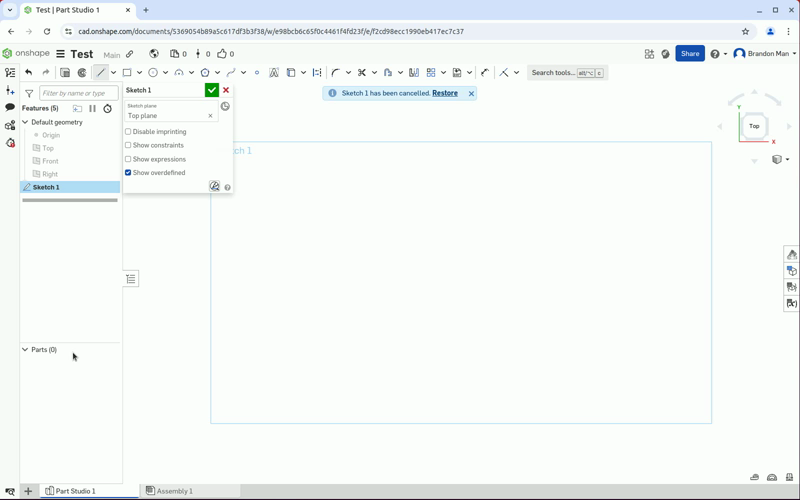
mouse_move(348, 312)
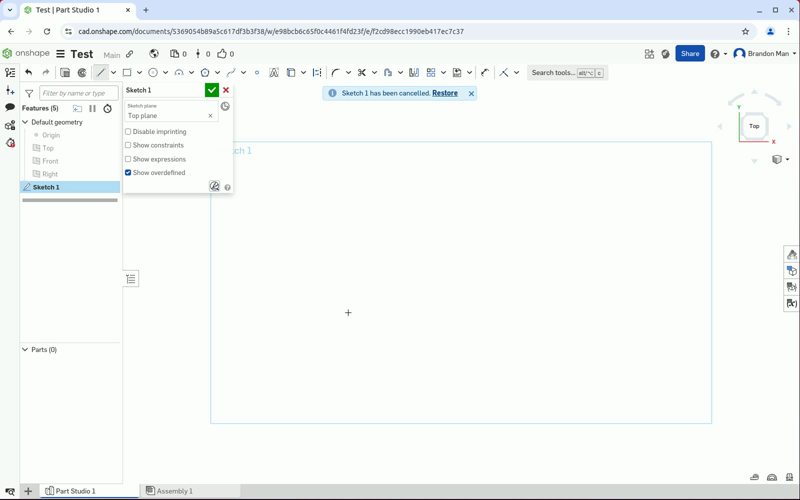
click(348, 312)
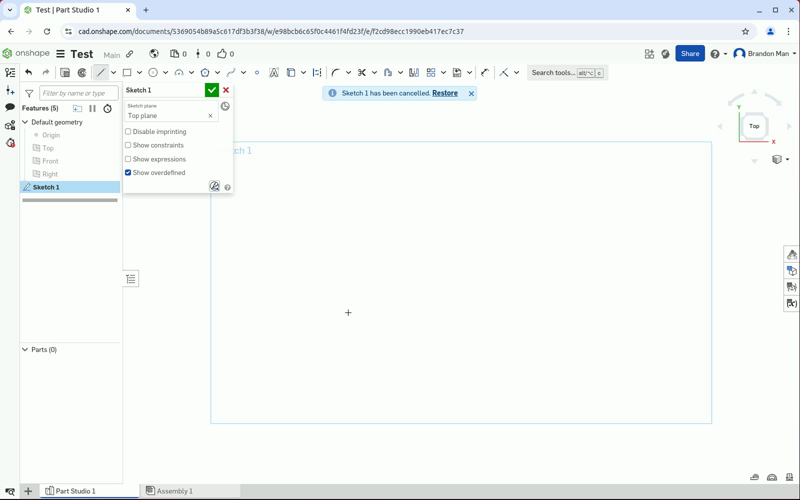
key_up(shift)
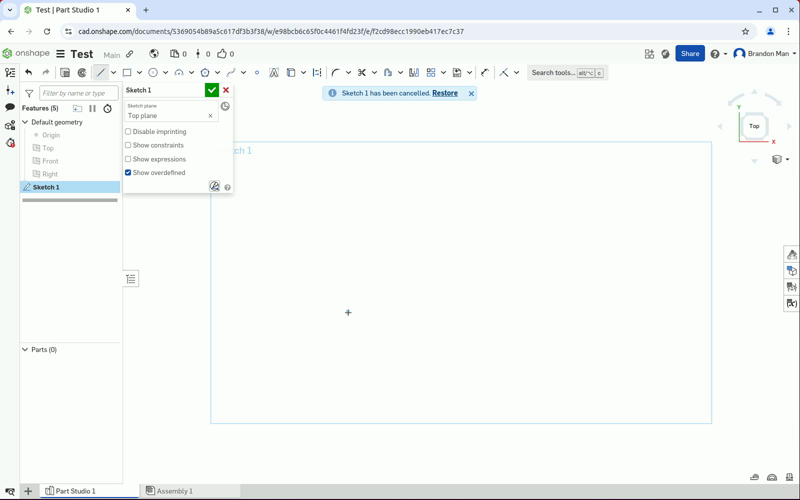
key_down(shift)
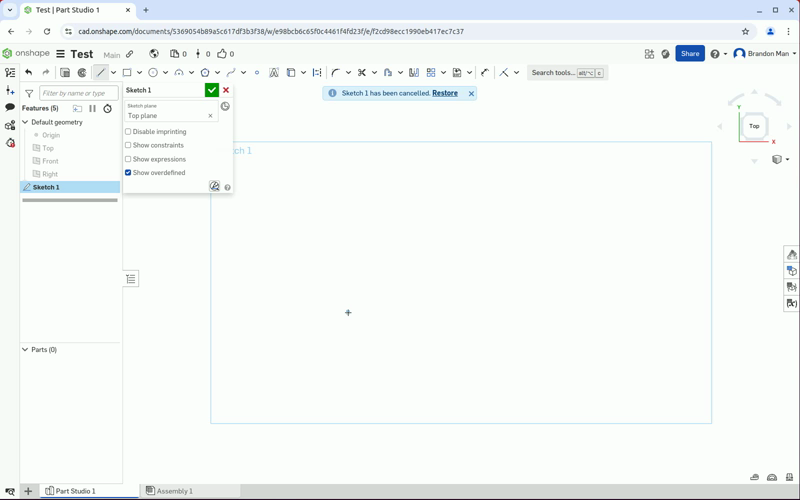
mouse_move(378, 312)
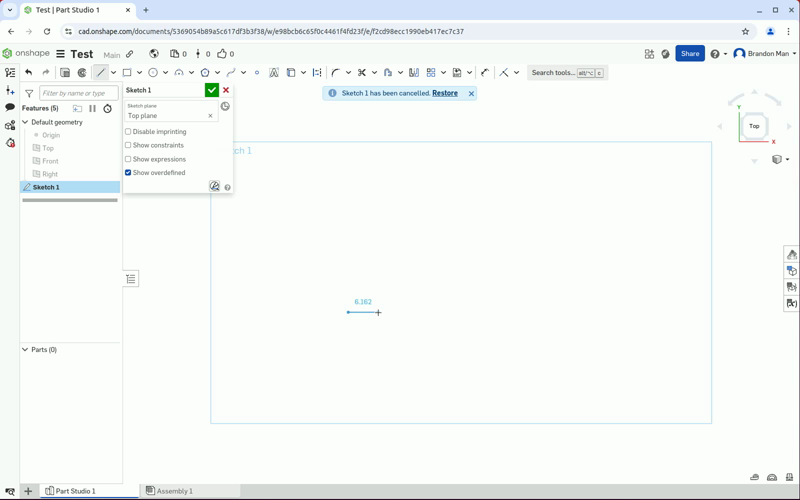
mouse_move(373, 312)
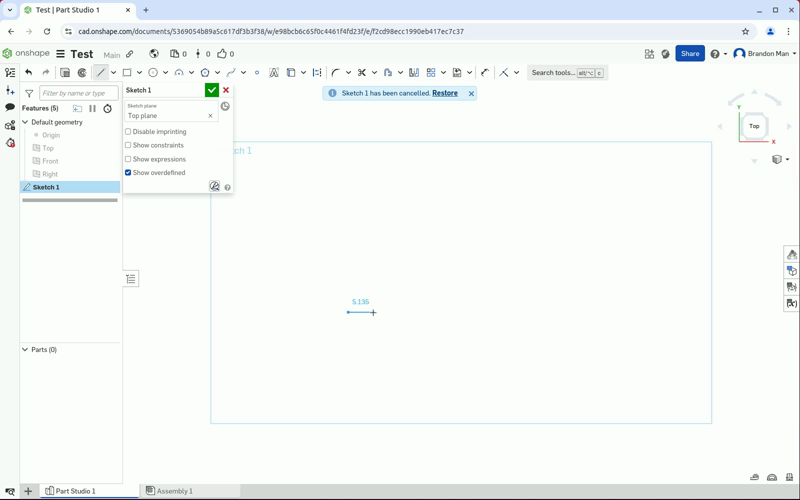
click(373, 312)
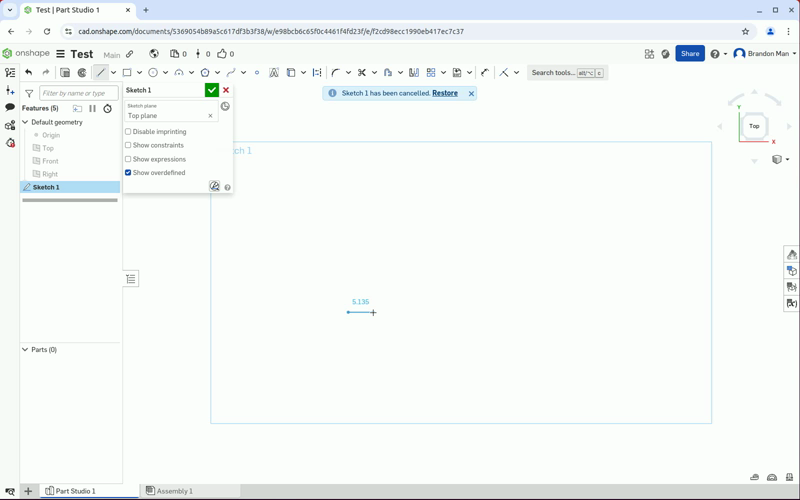
key_up(shift)
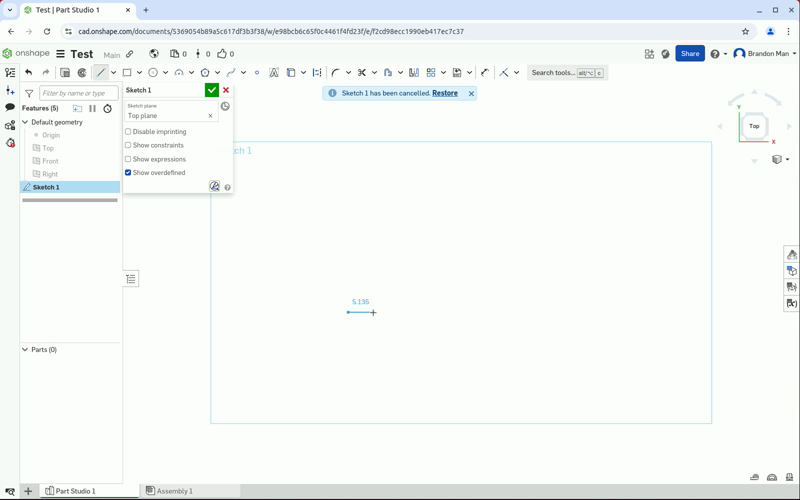
key_down(shift)
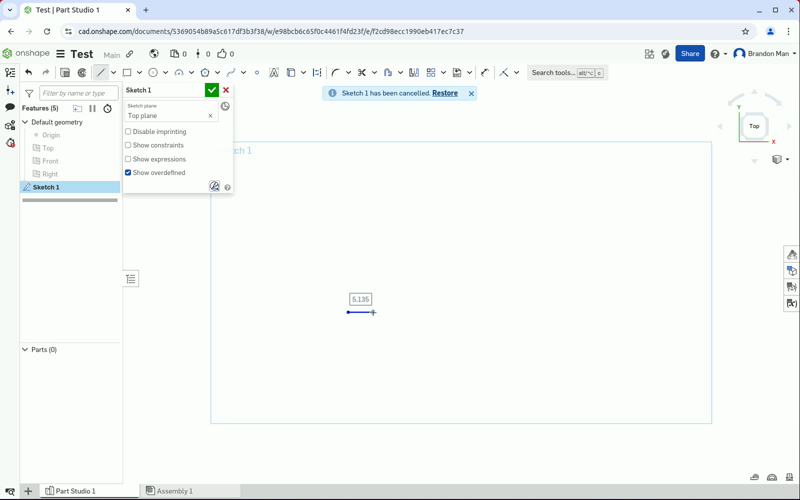
mouse_move(373, 232)
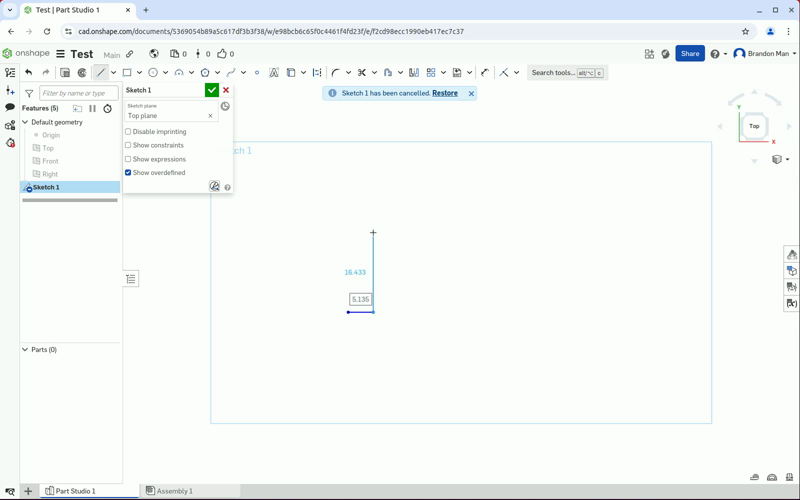
click(373, 232)
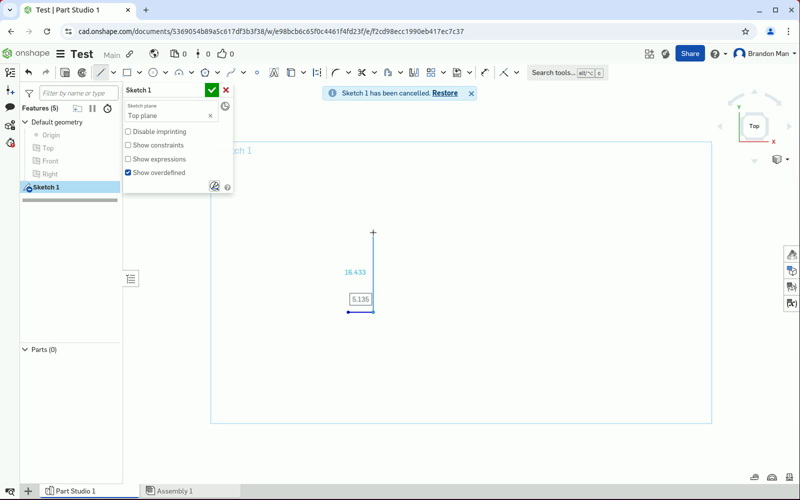
key_up(shift)
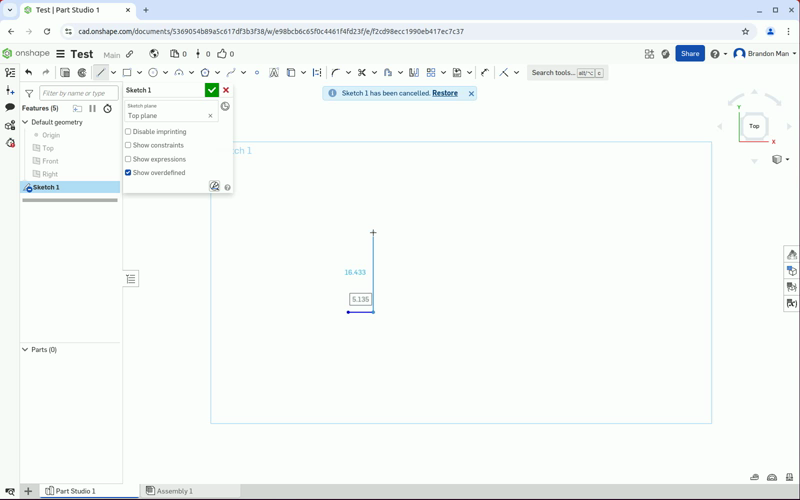
key_down(shift)
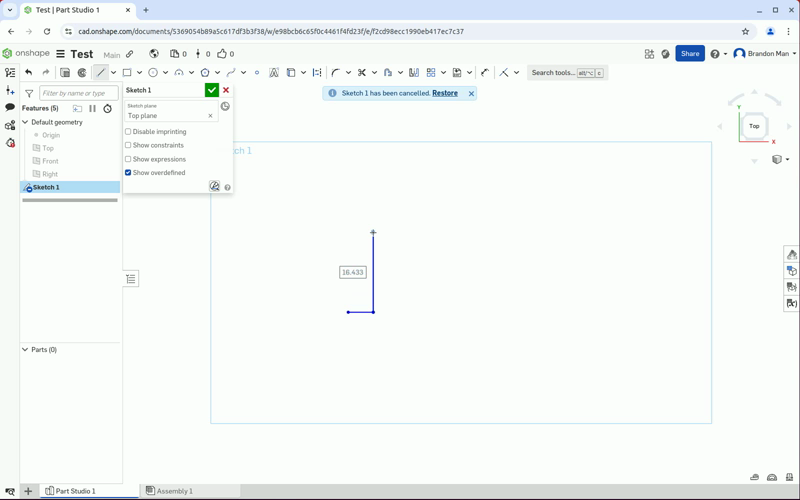
mouse_move(403, 232)
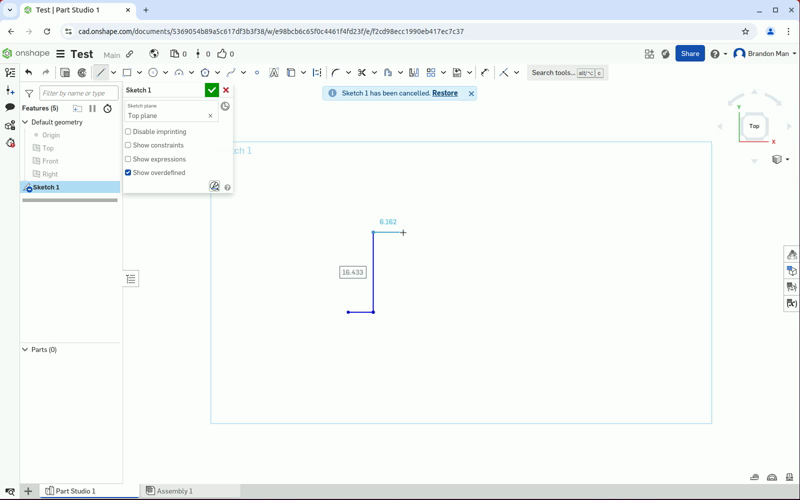
mouse_move(348, 232)
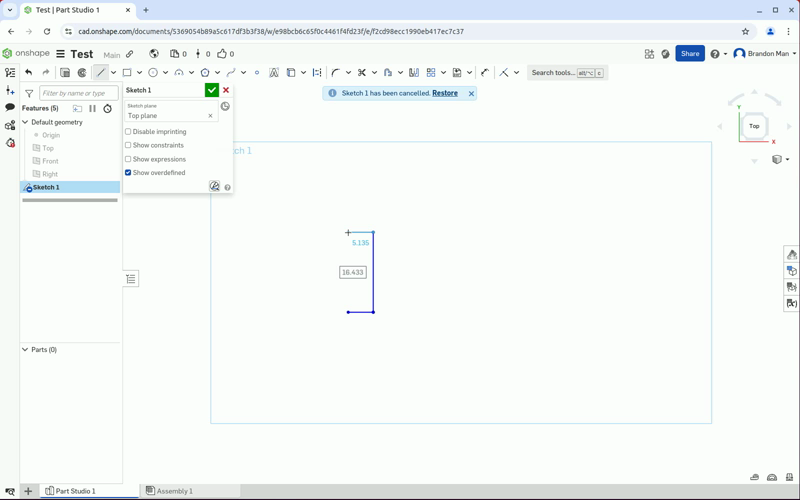
click(348, 232)
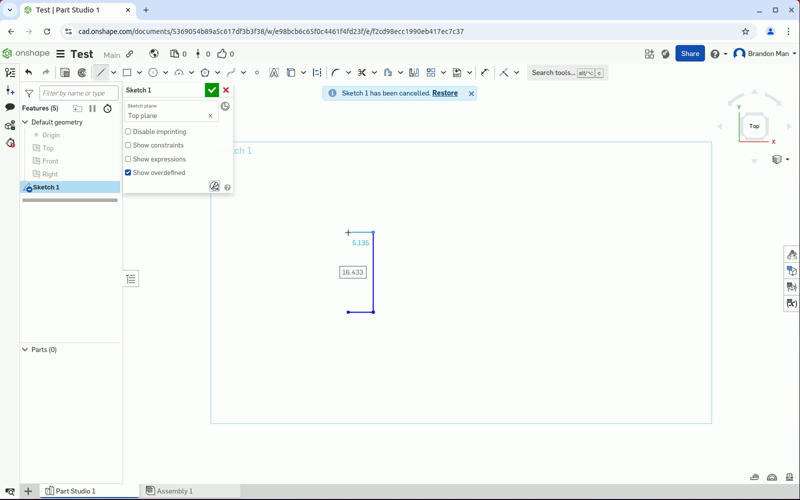
key_up(shift)
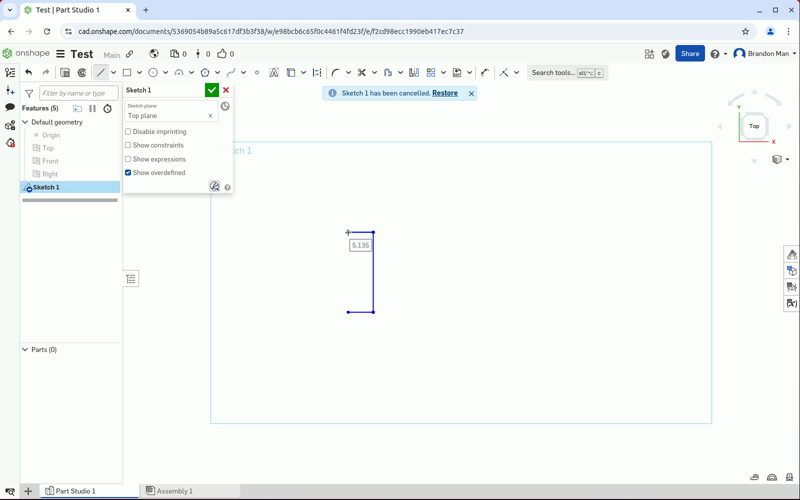
key_down(shift)
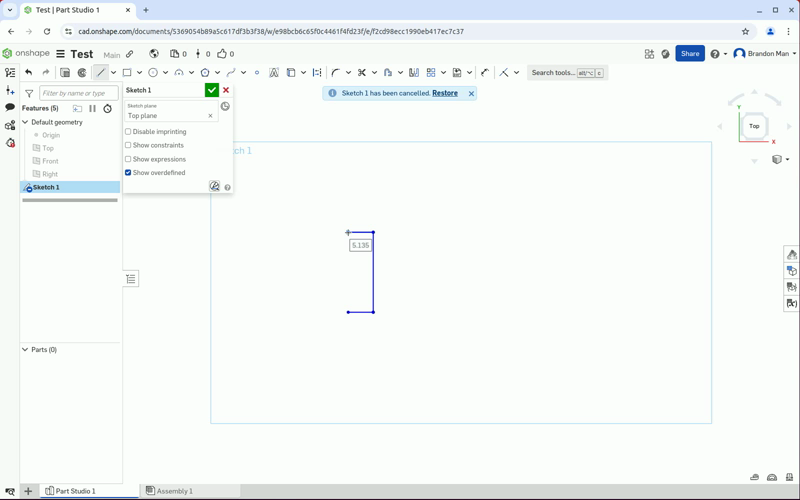
mouse_move(348, 312)
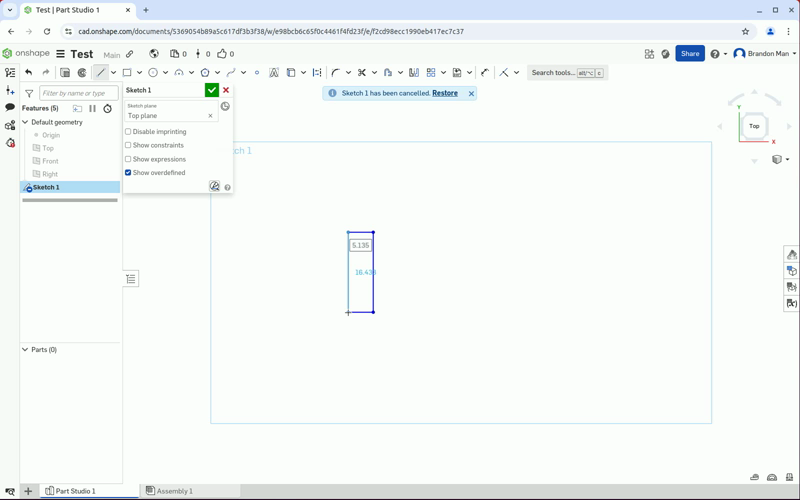
key_up(shift)
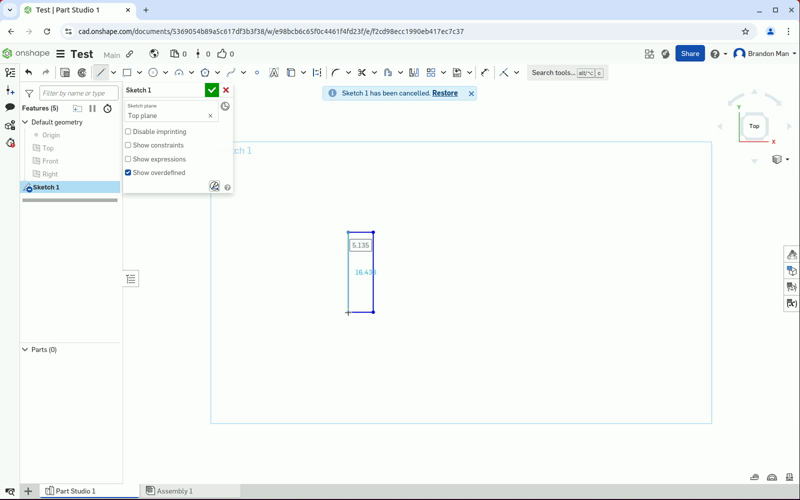
click(348, 312)
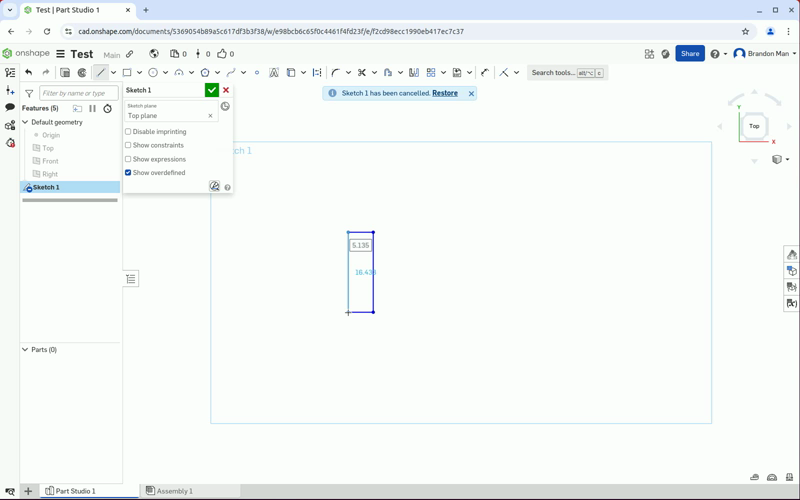
key(esc)
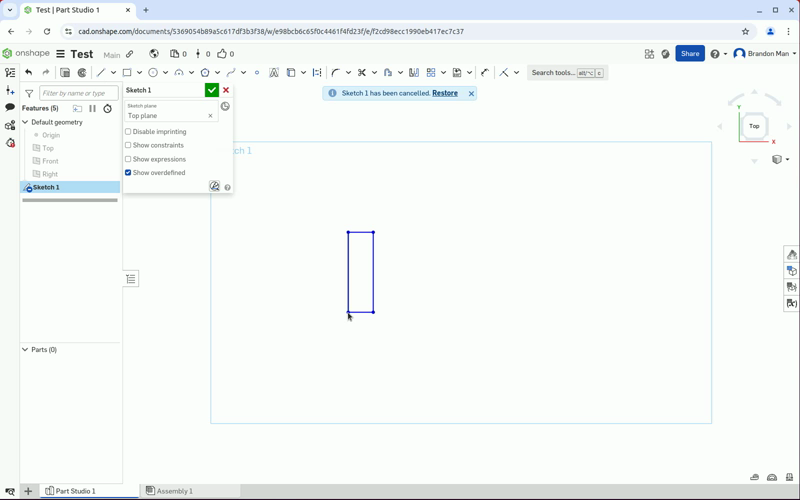
mouse_move(359, 271)
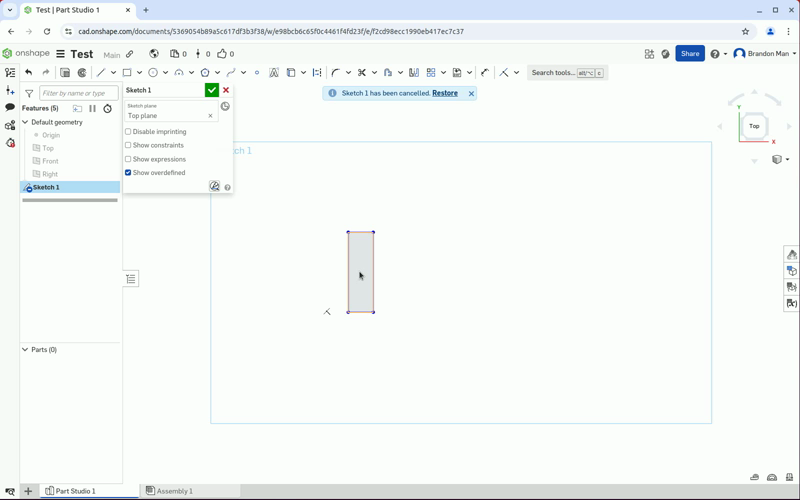
click(359, 271)
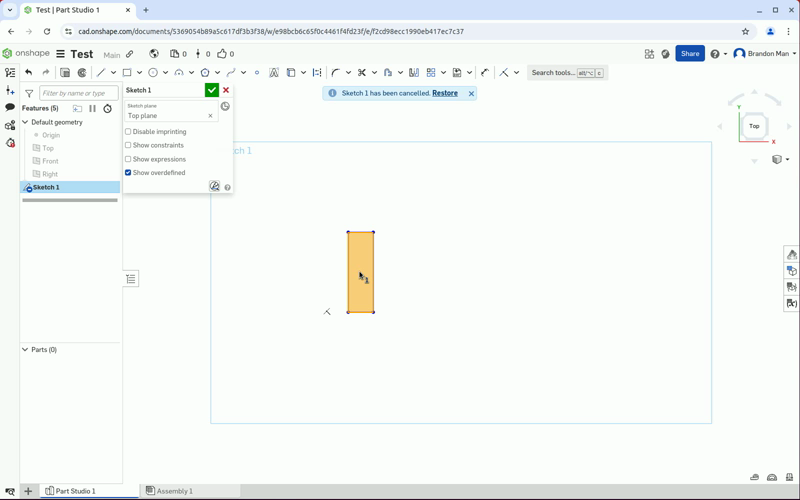
mouse_move(73, 352)
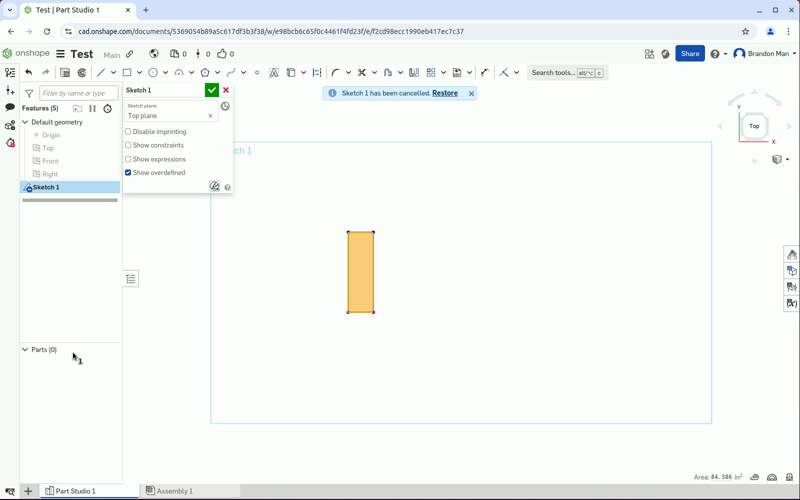
key(shift+y)
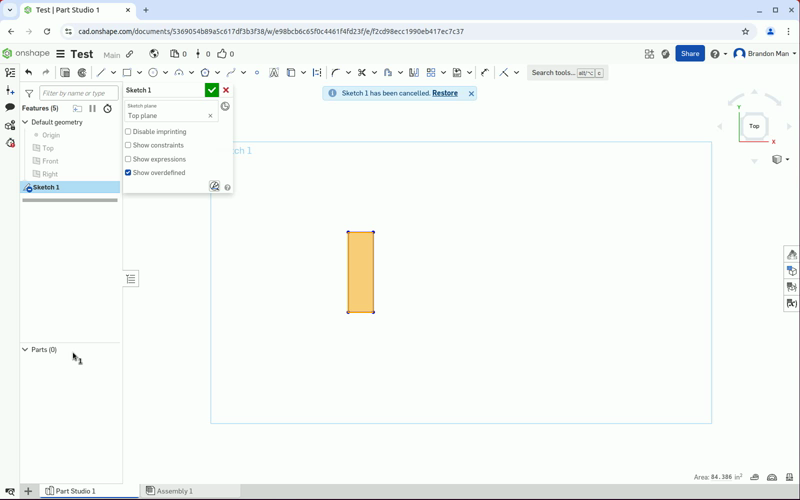
key(shift+e)
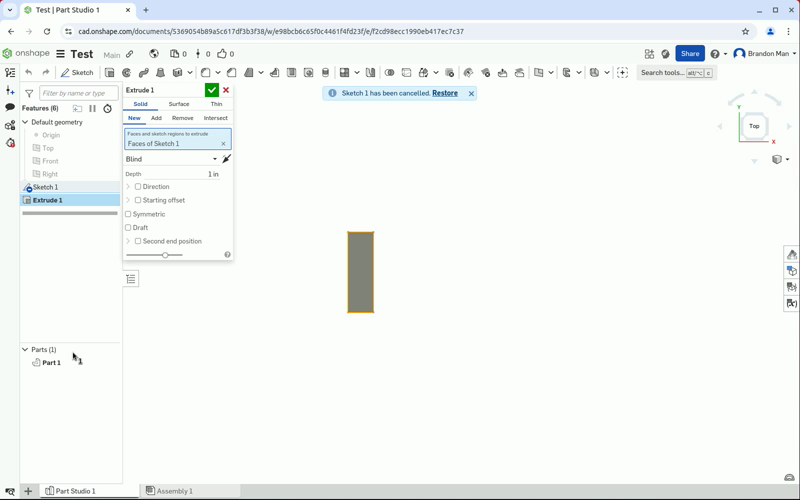
mouse_move(143, 106)
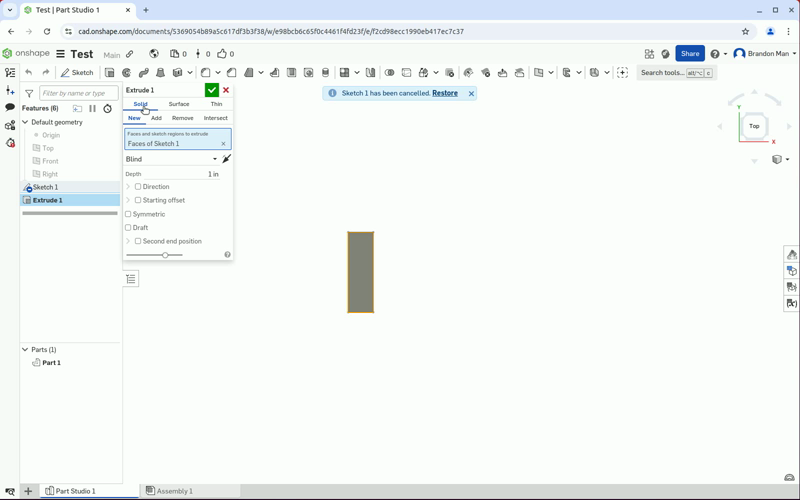
click(143, 106)
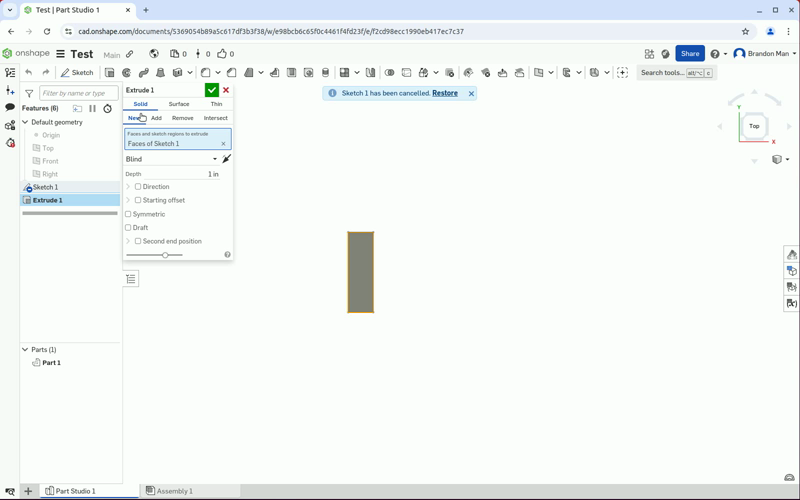
mouse_move(137, 120)
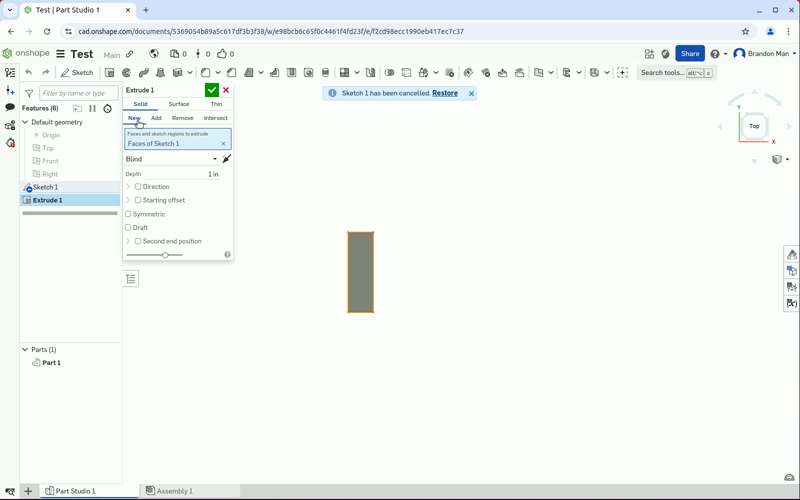
click(137, 120)
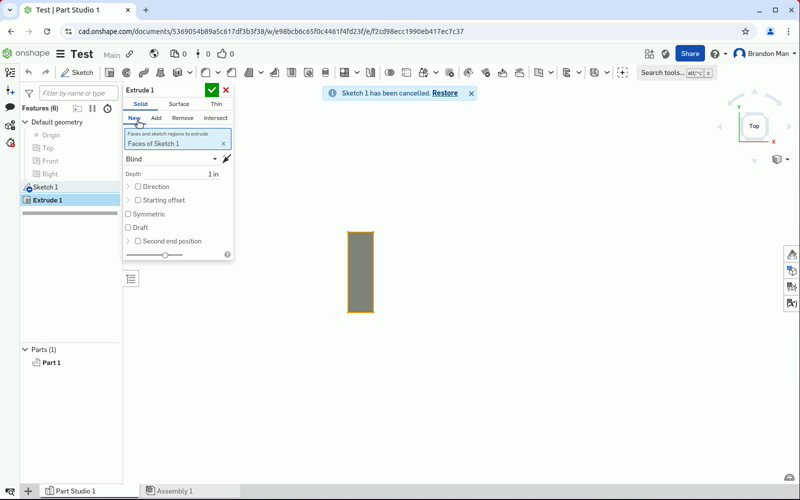
key(tab, 4)
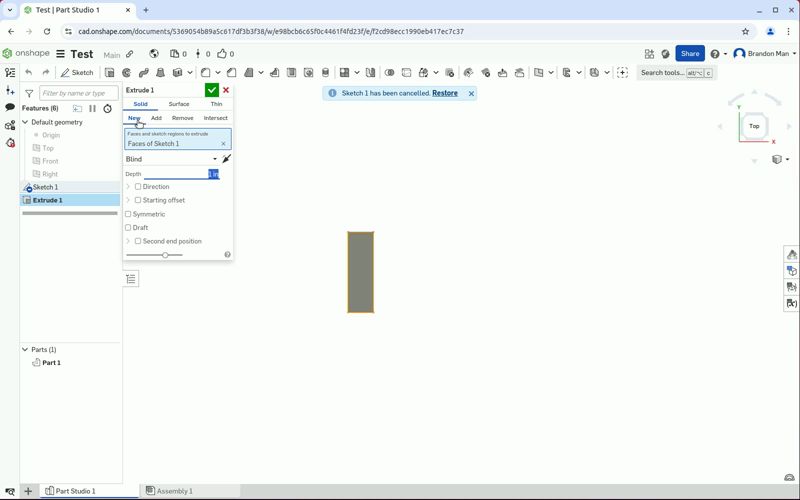
text(4.092)
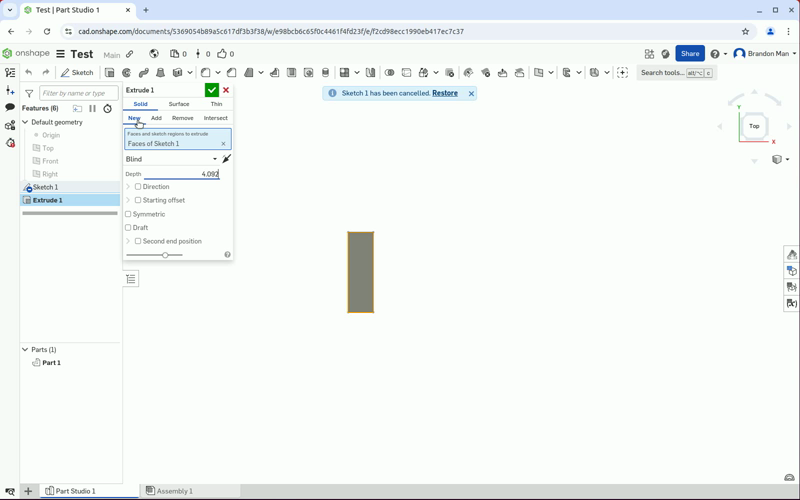
key(enter)
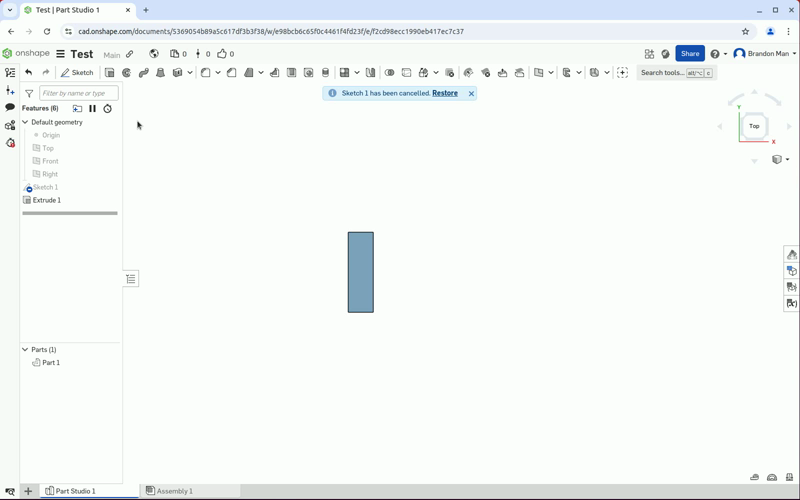
key(shift+h)
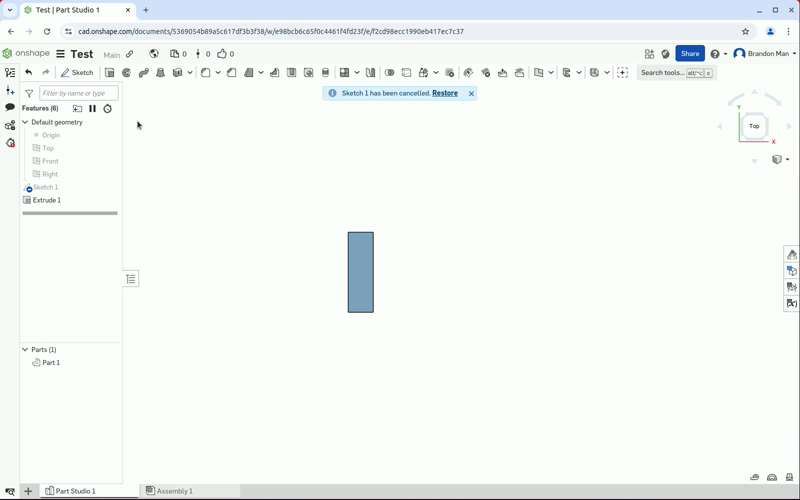
key(shift+h)
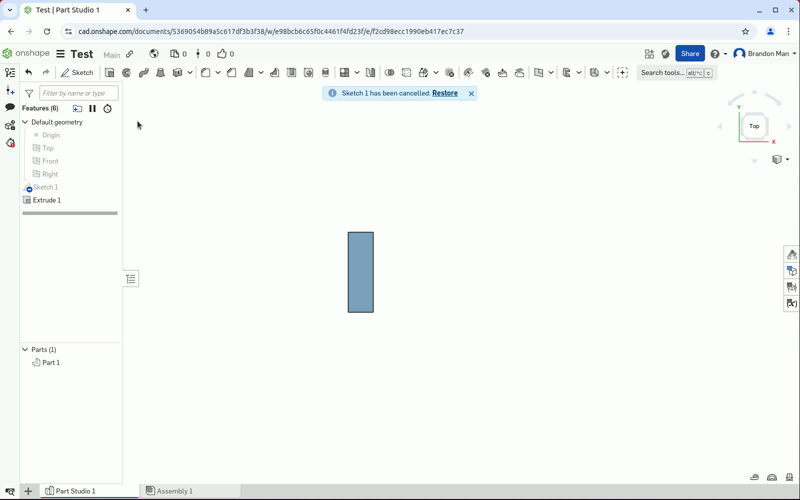
mouse_move(73, 189)
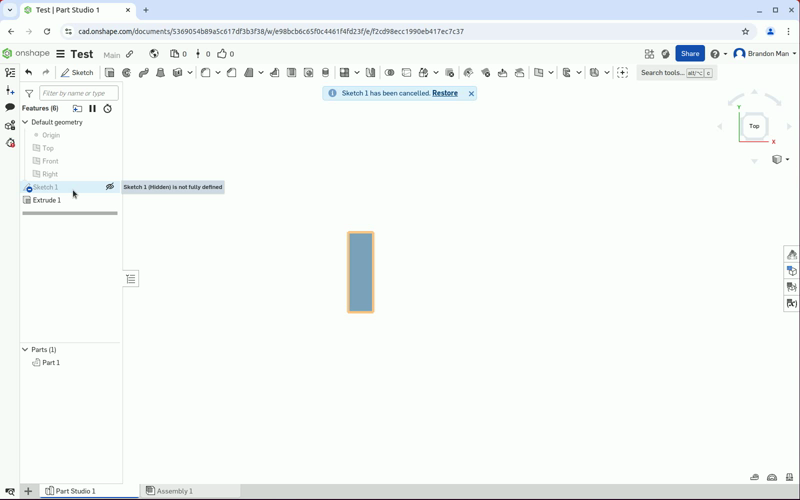
click(73, 189)
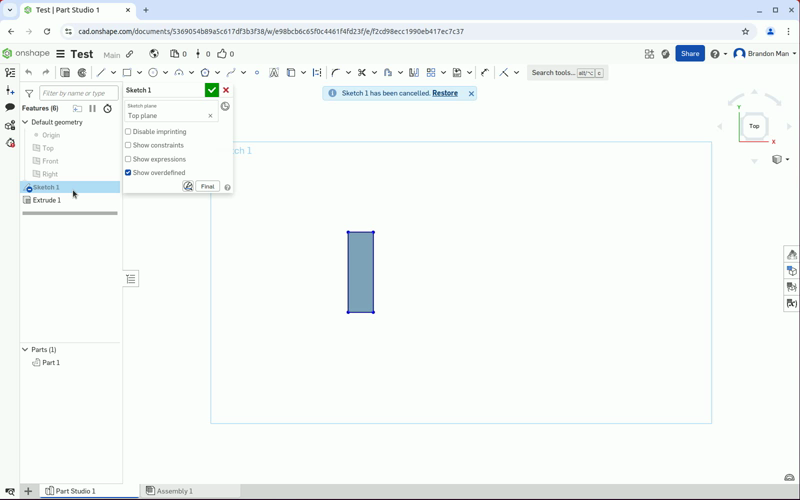
mouse_move(229, 92)
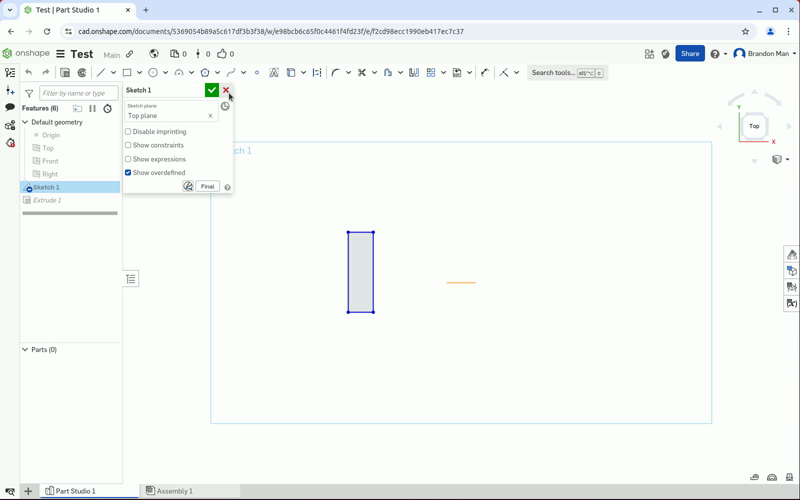
click(229, 92)
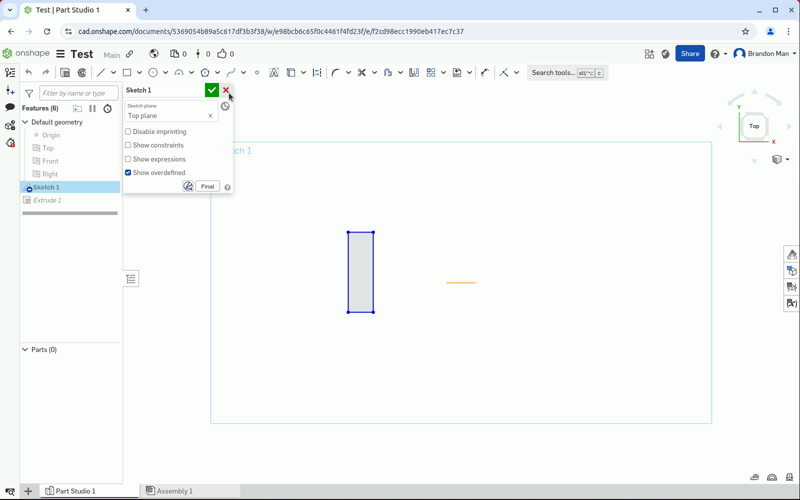
key(shift+s)
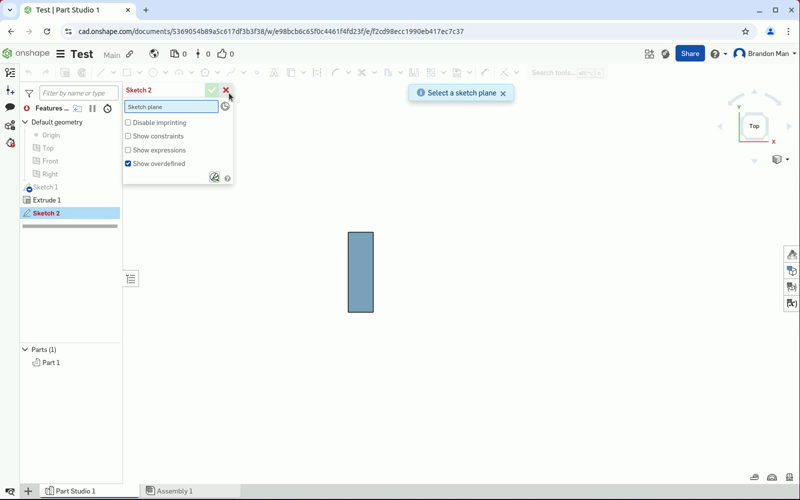
mouse_move(73, 150)
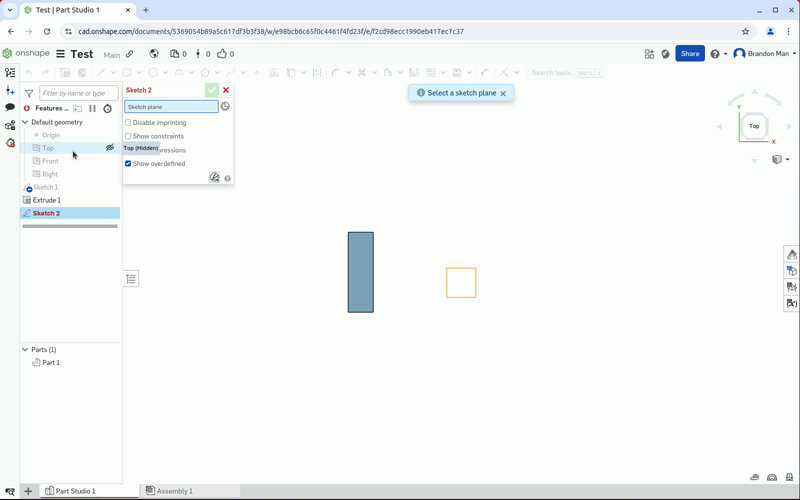
click(73, 150)
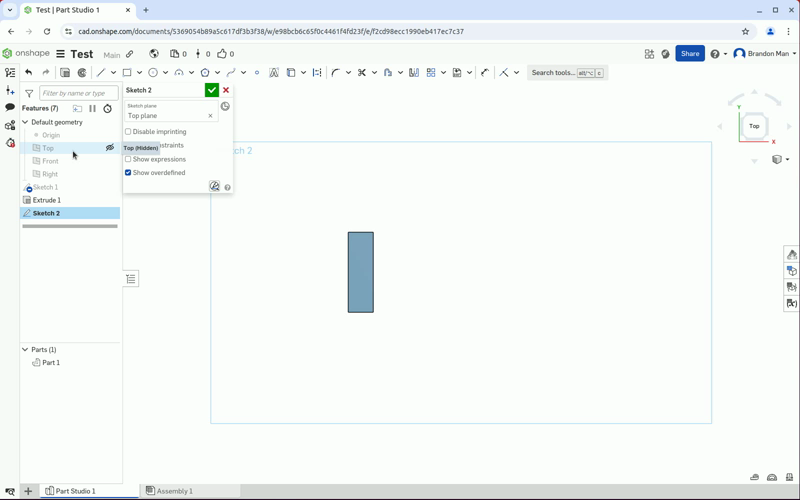
mouse_move(73, 352)
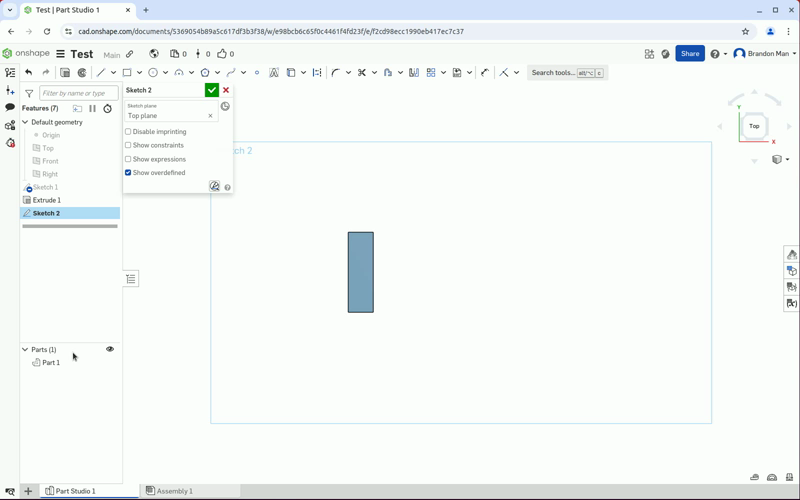
key(y)
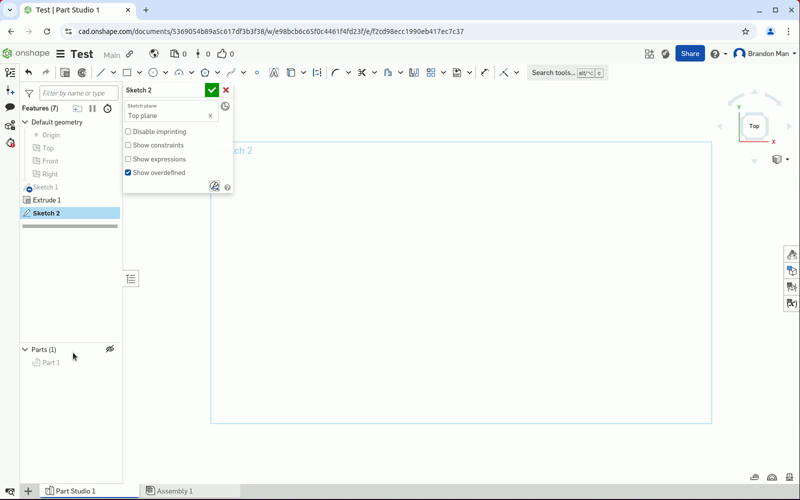
key(l)
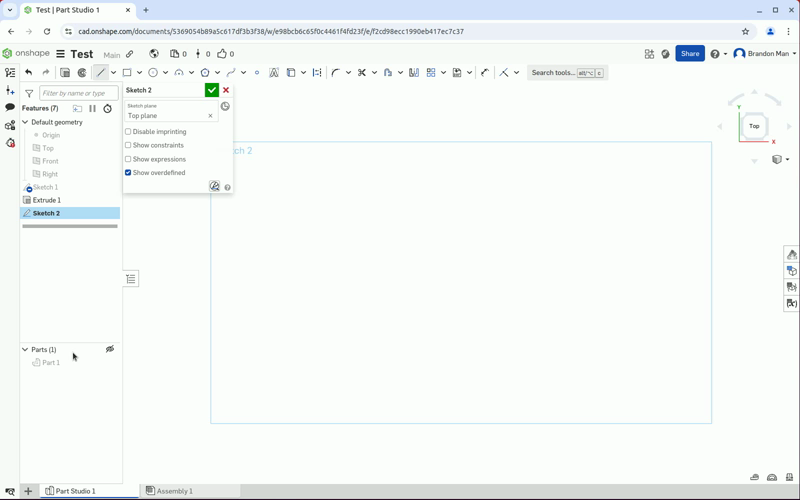
key_down(shift)
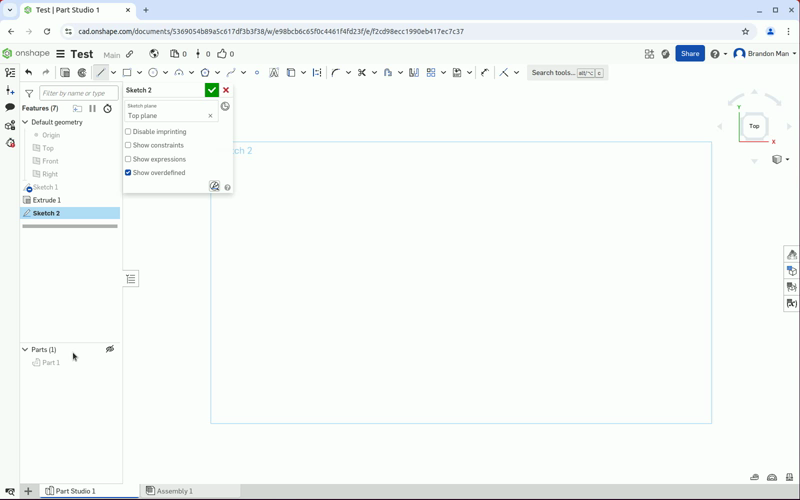
mouse_move(384, 315)
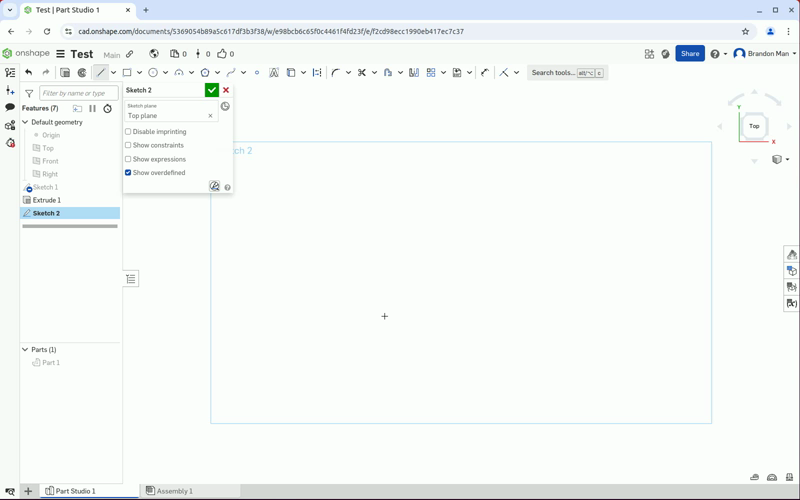
click(384, 315)
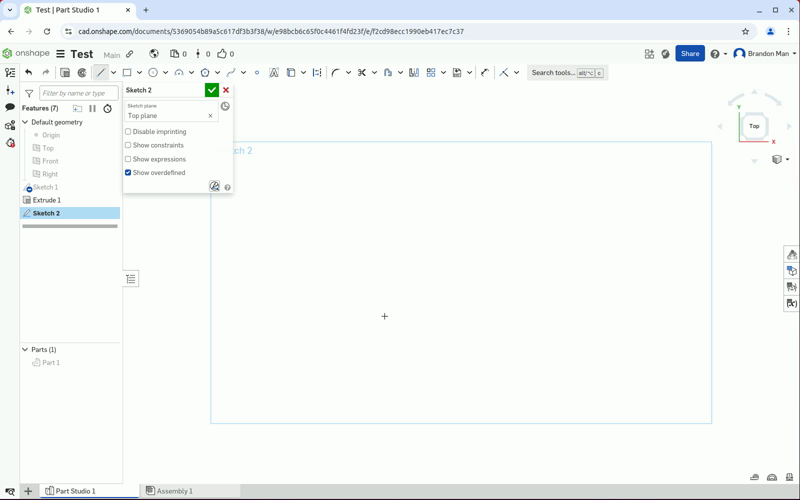
key_up(shift)
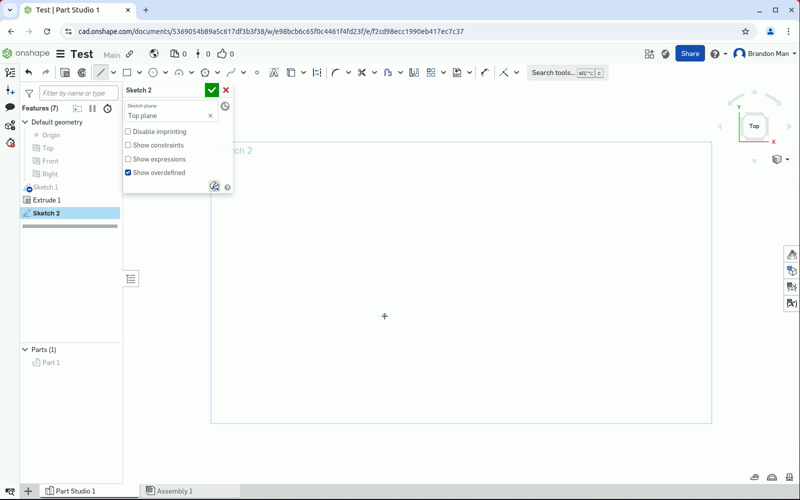
key_down(shift)
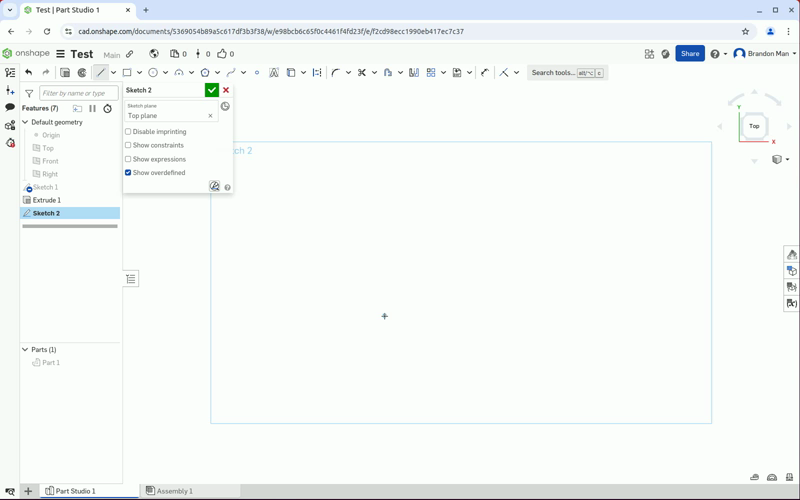
mouse_move(414, 315)
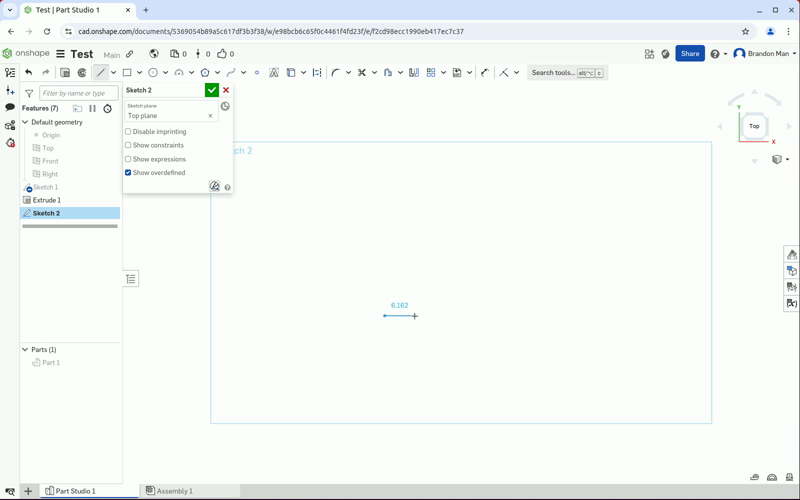
mouse_move(412, 315)
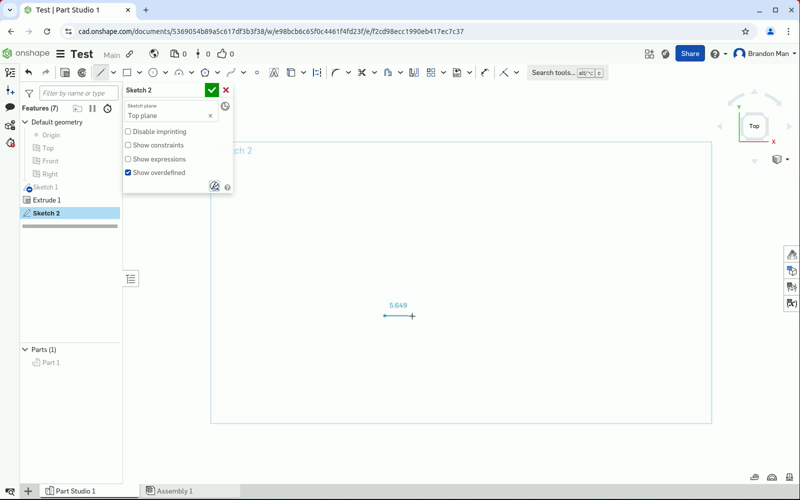
click(412, 315)
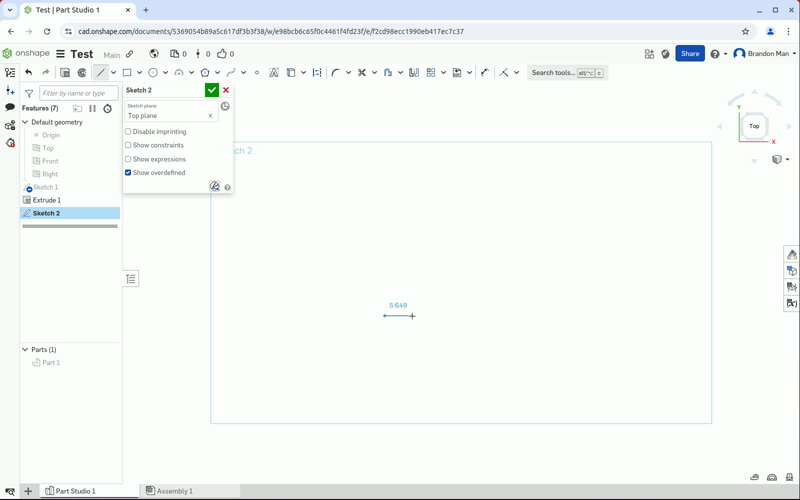
key_up(shift)
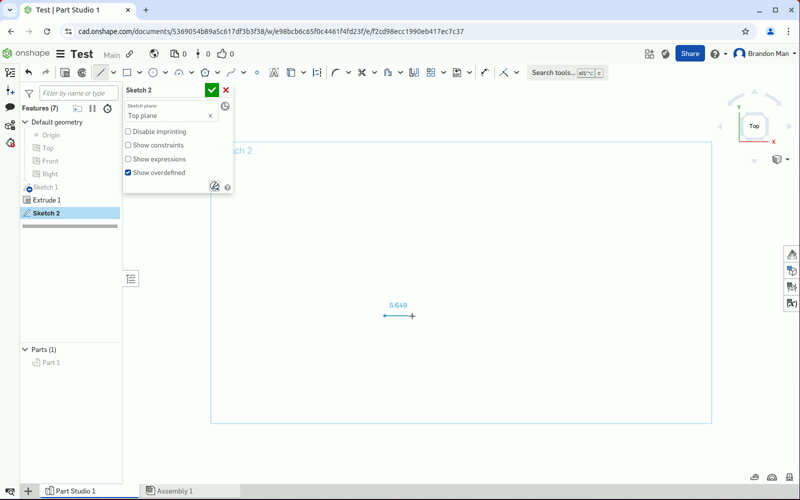
key_down(shift)
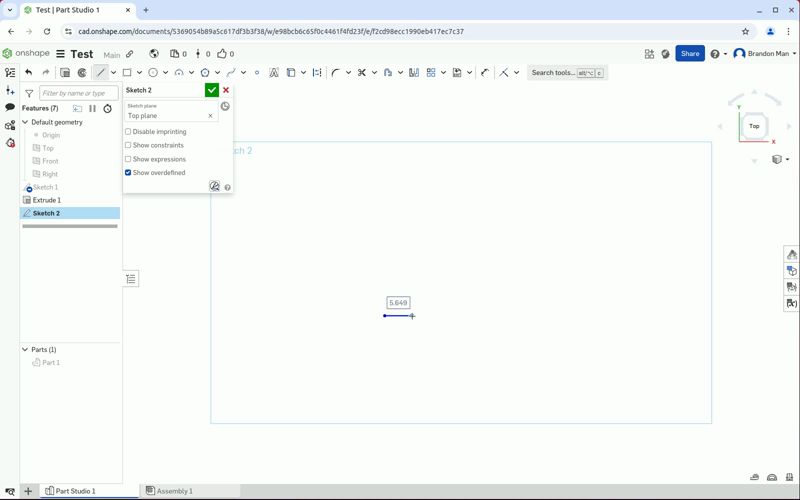
mouse_move(442, 315)
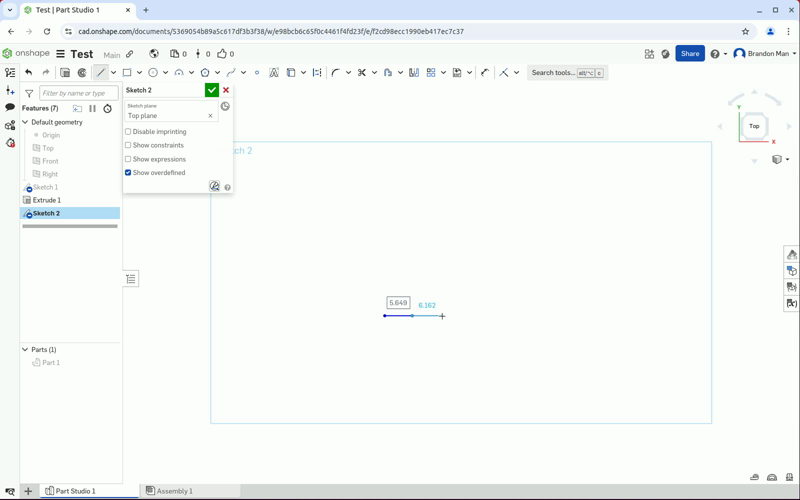
mouse_move(412, 272)
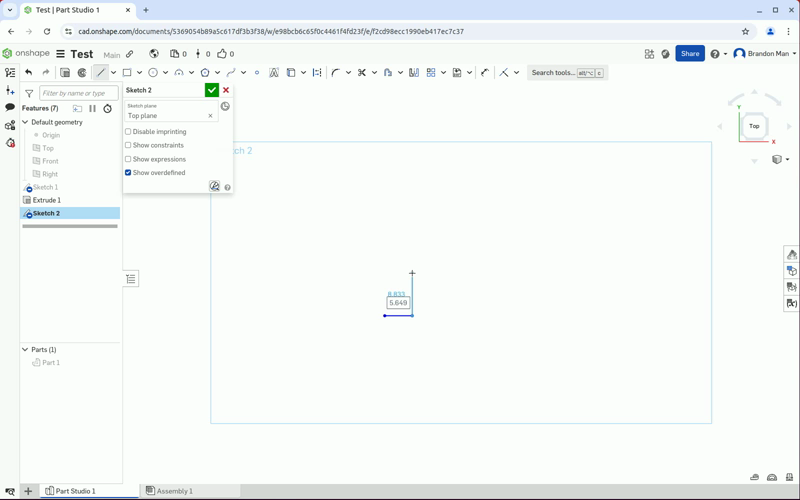
click(412, 272)
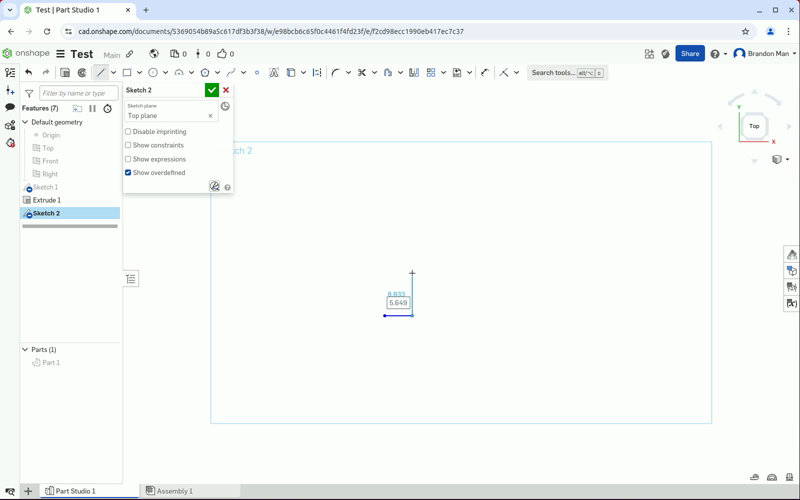
key_up(shift)
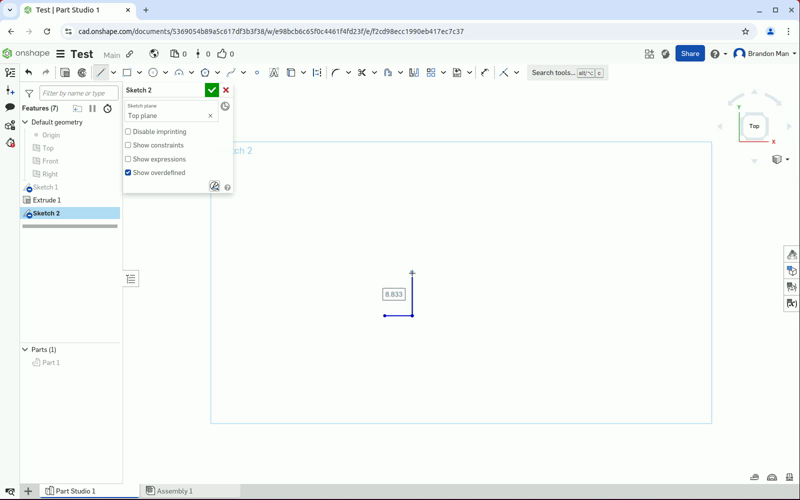
key_down(shift)
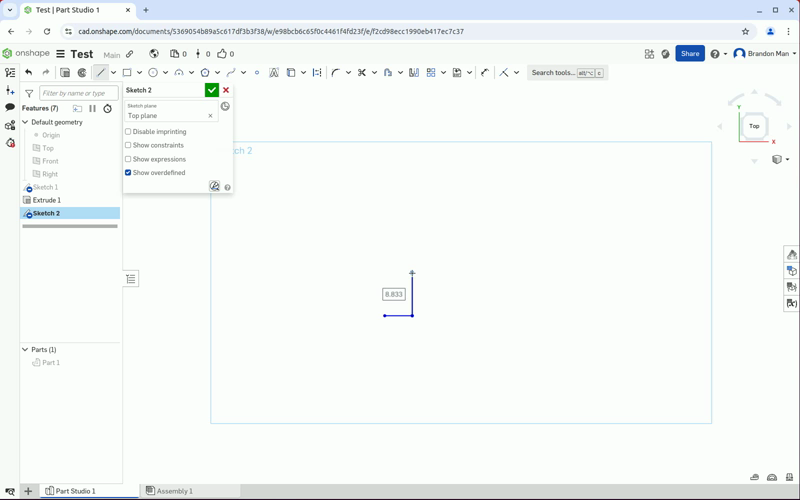
mouse_move(442, 272)
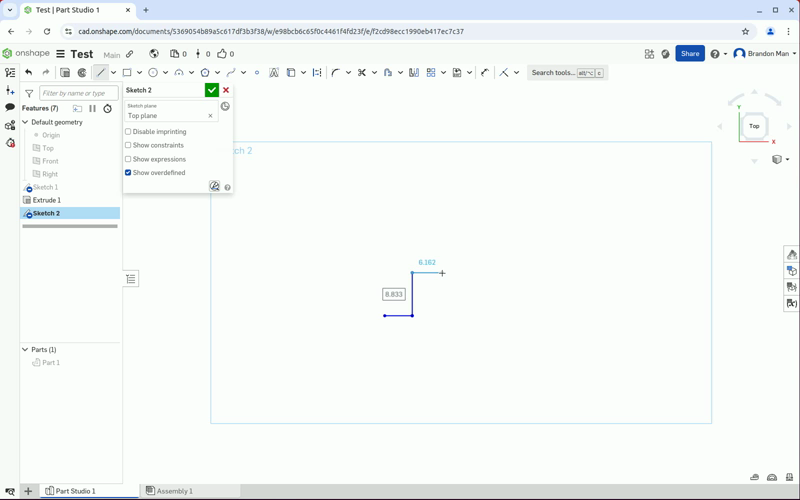
mouse_move(384, 272)
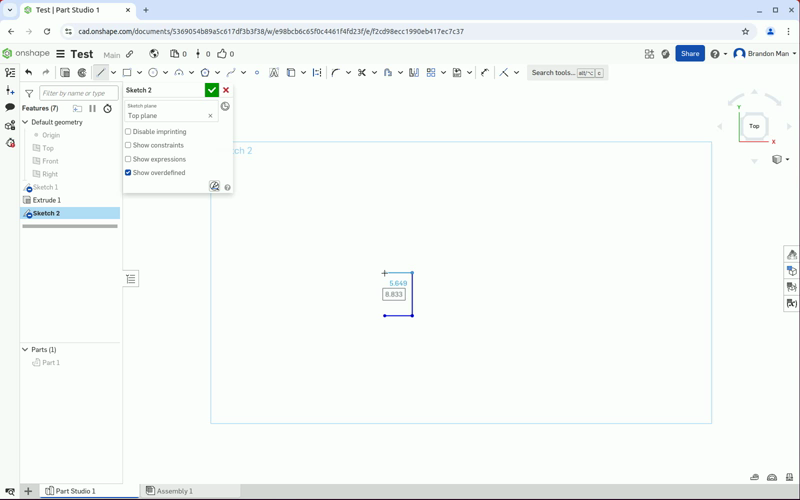
click(384, 272)
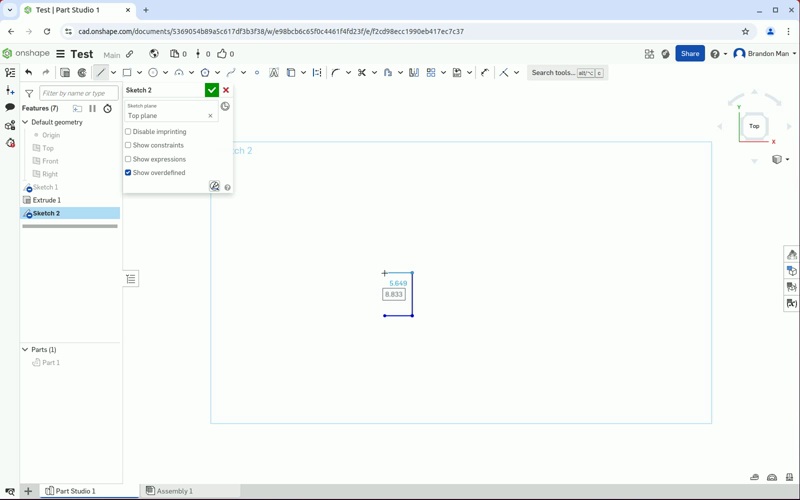
key_up(shift)
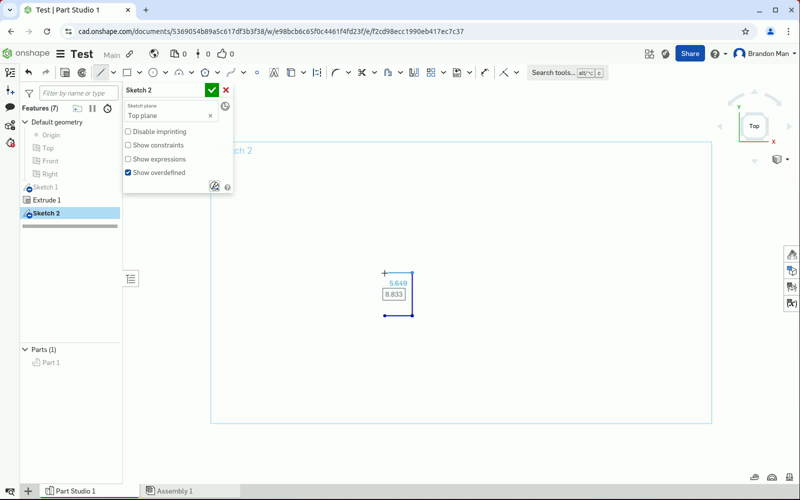
mouse_move(414, 272)
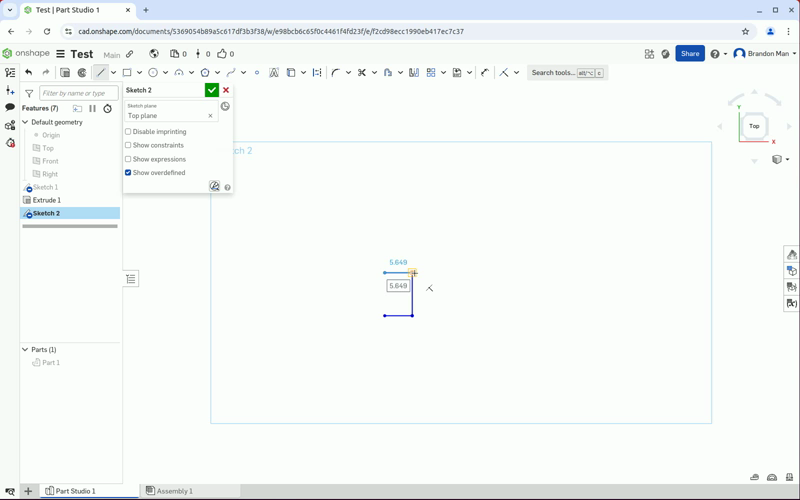
key_down(shift)
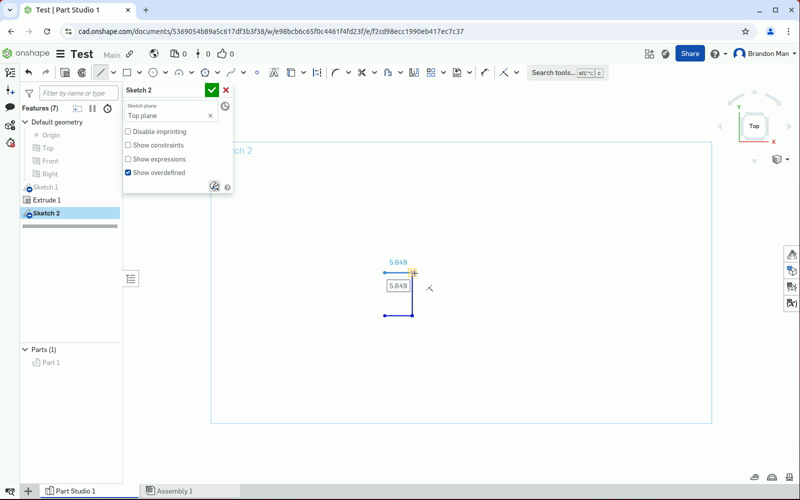
mouse_move(384, 315)
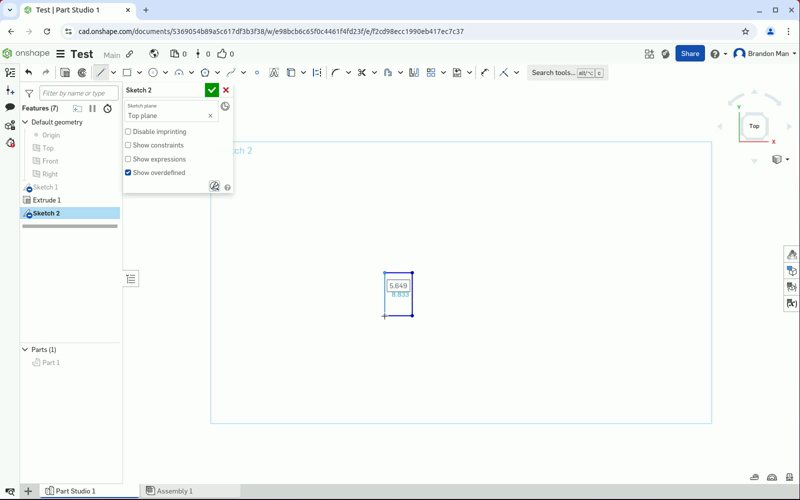
key_up(shift)
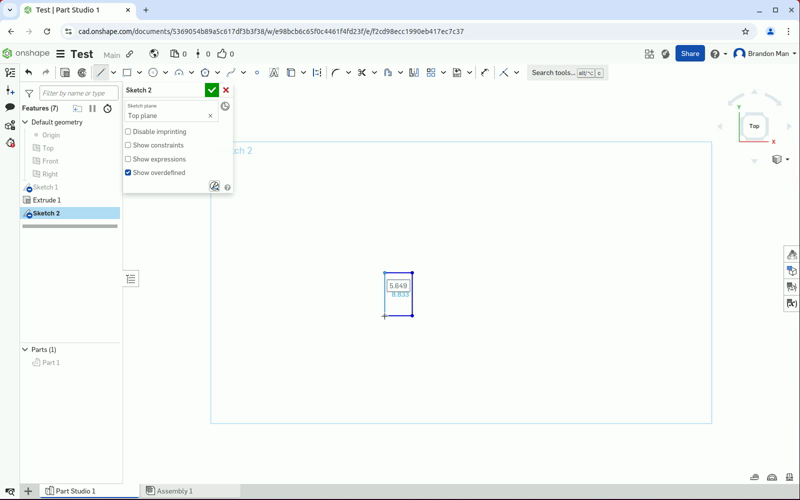
click(384, 315)
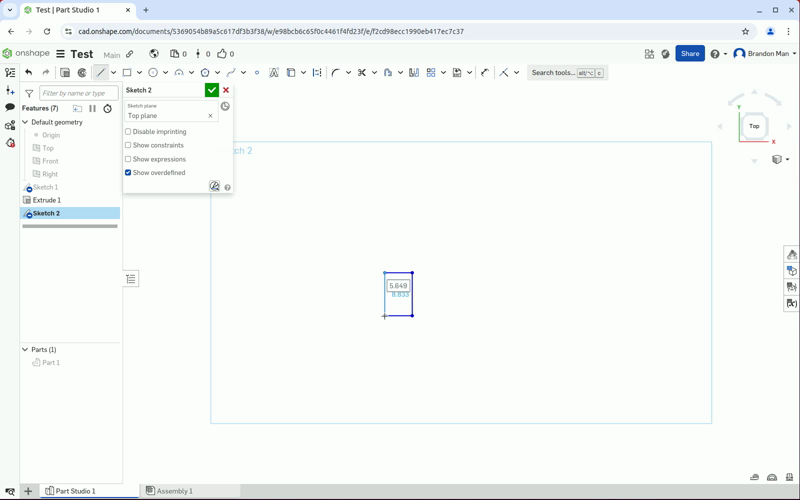
key(esc)
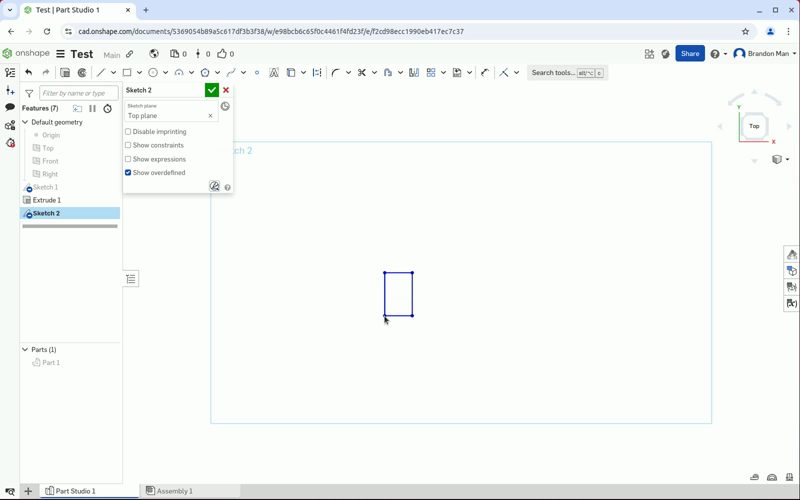
mouse_move(399, 282)
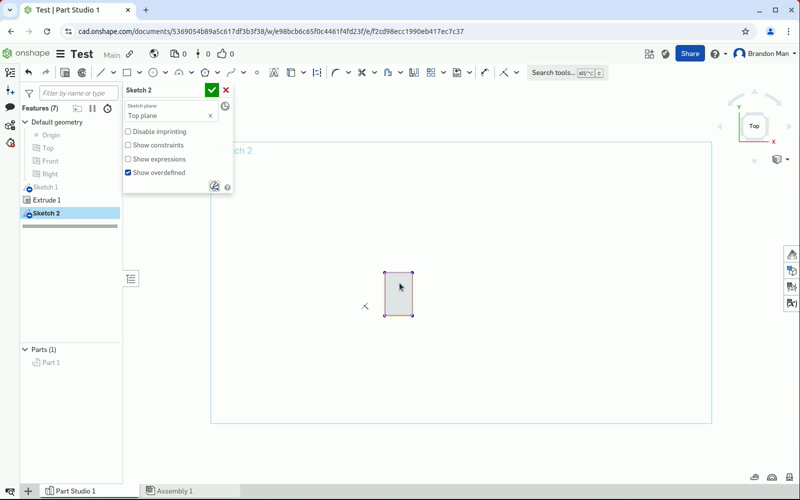
scroll(6)
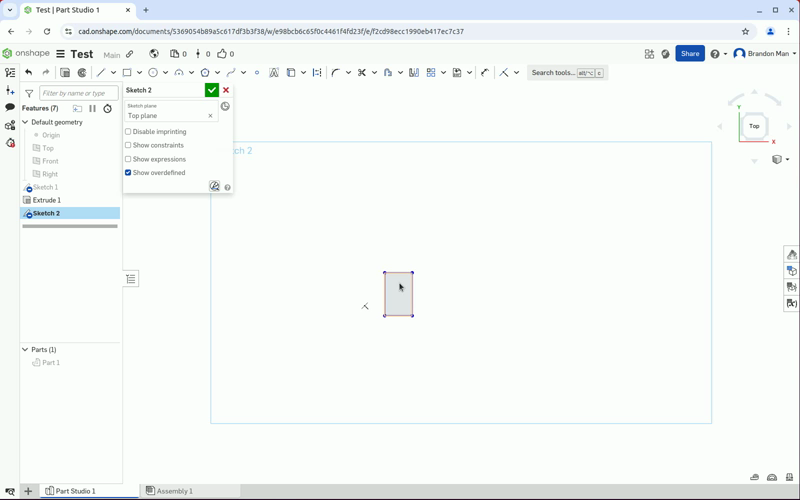
scroll(6)
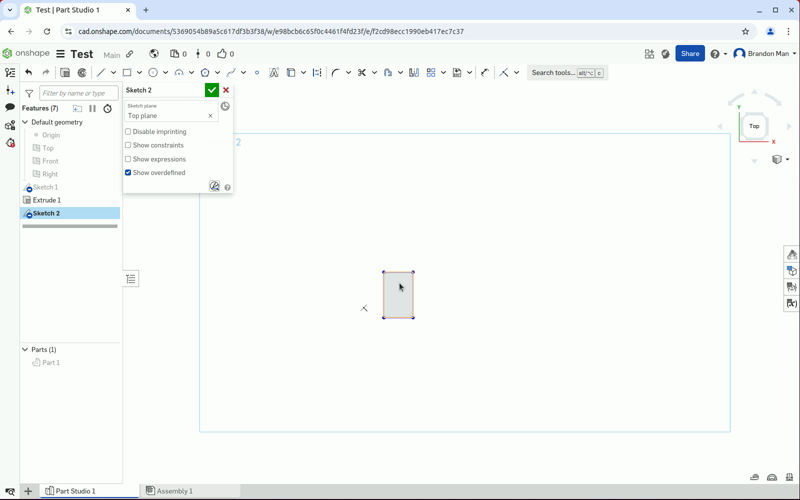
scroll(6)
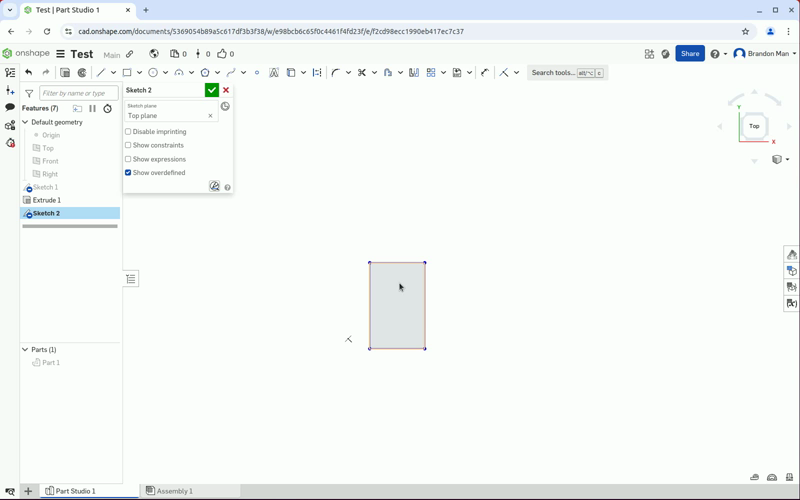
scroll(6)
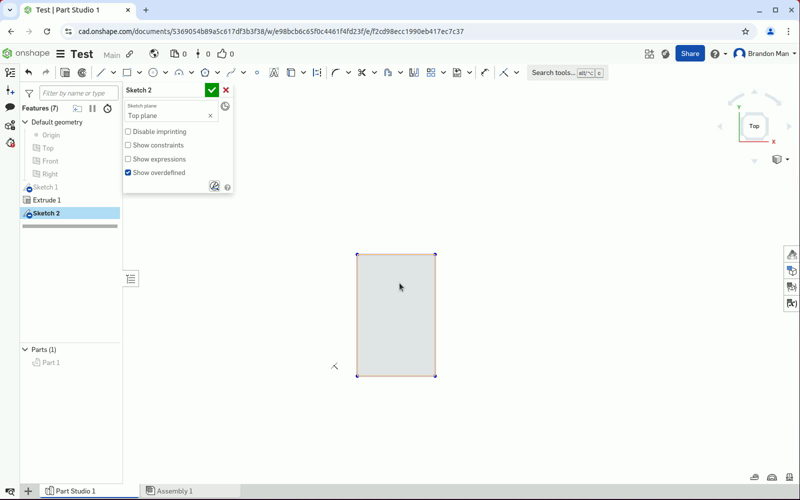
scroll(6)
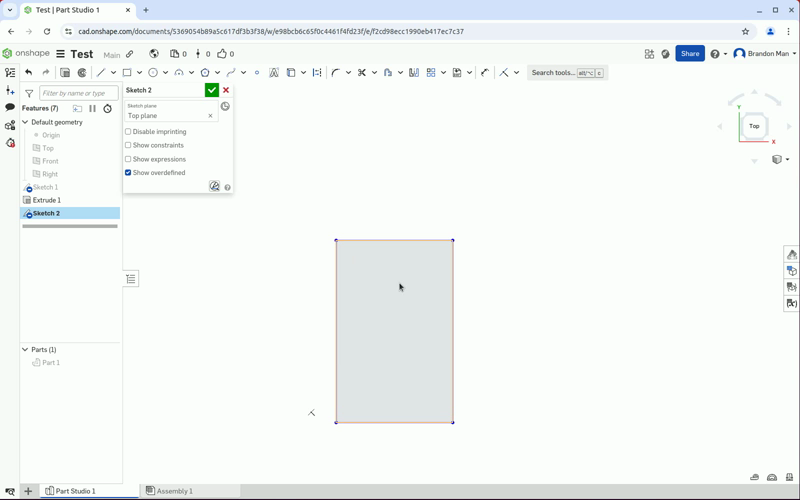
scroll(6)
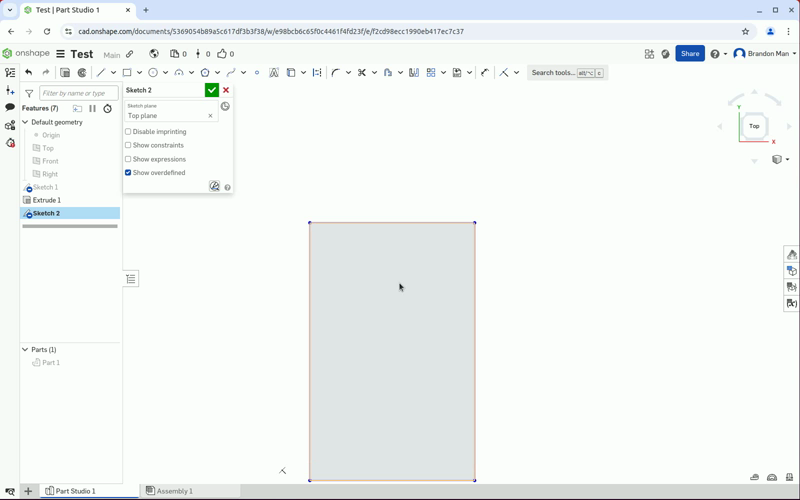
scroll(6)
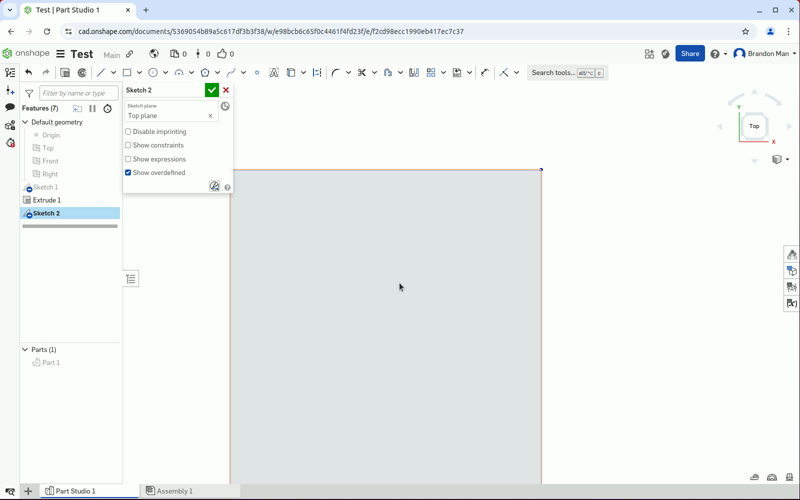
click(399, 282)
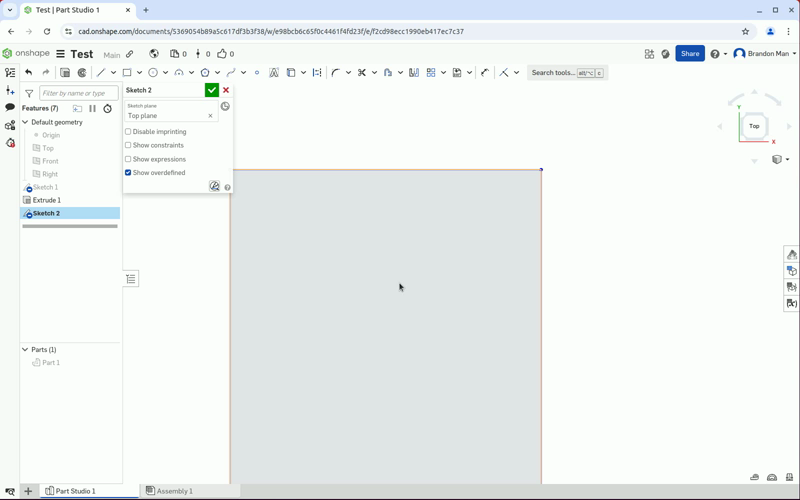
scroll(-6)
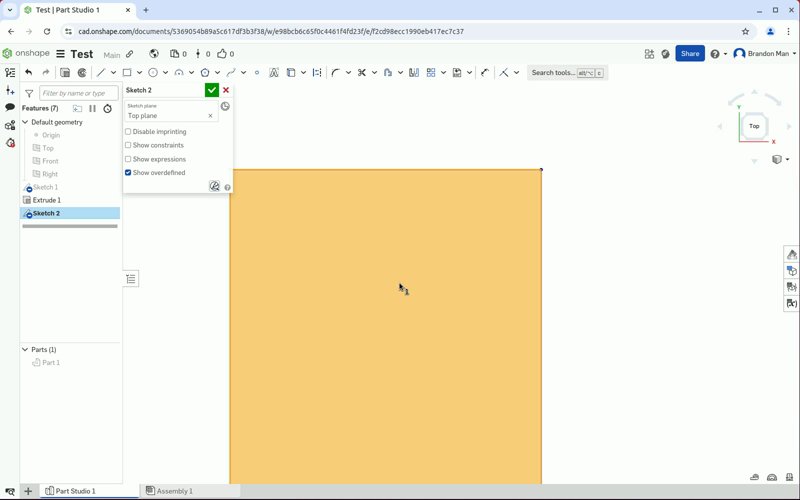
scroll(-6)
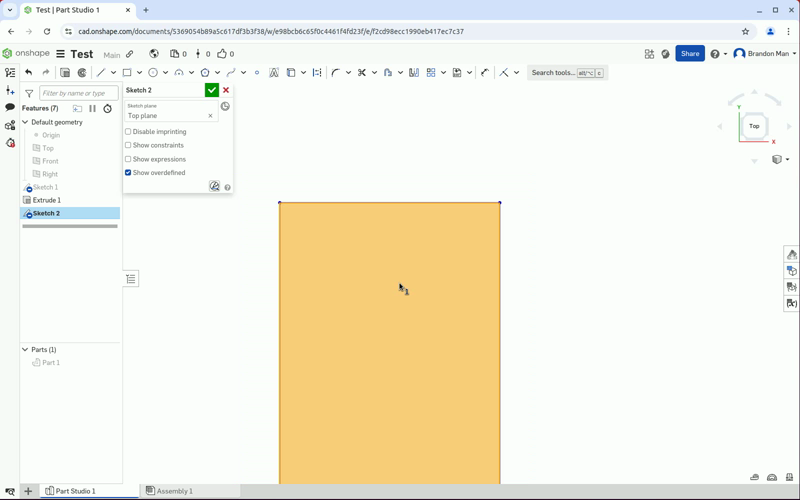
scroll(-6)
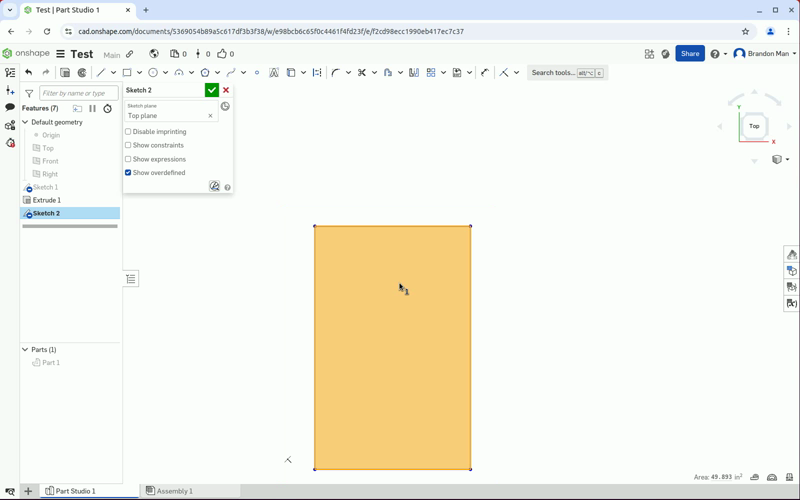
scroll(-6)
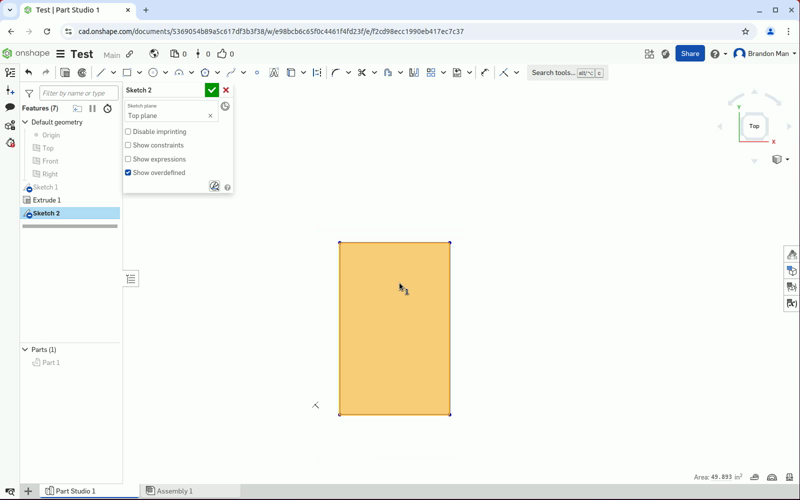
scroll(-6)
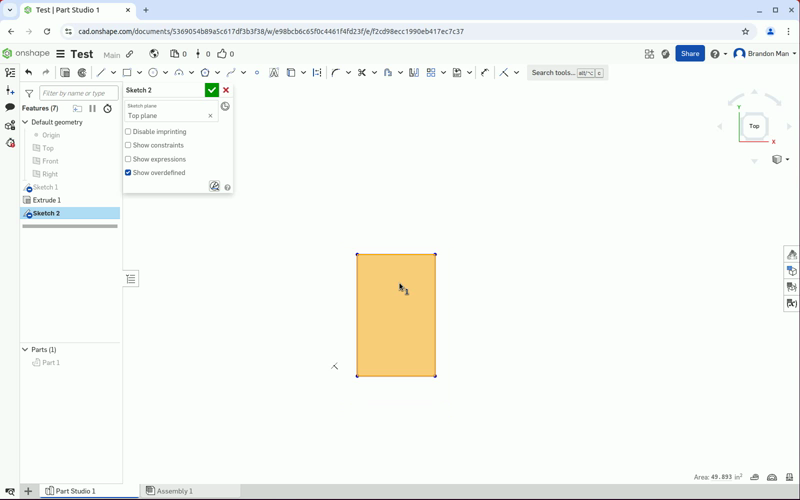
scroll(-6)
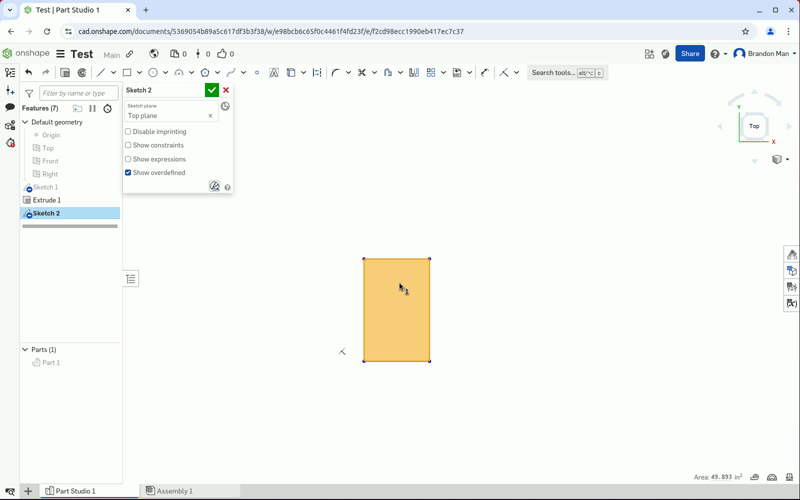
scroll(-6)
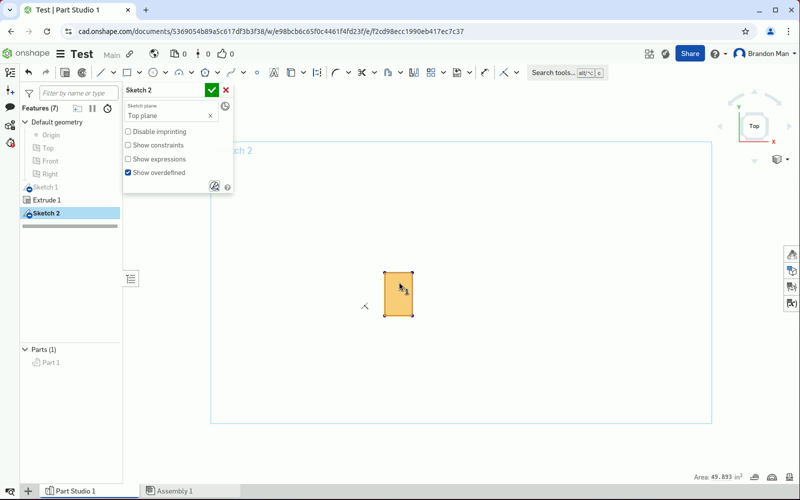
mouse_move(73, 352)
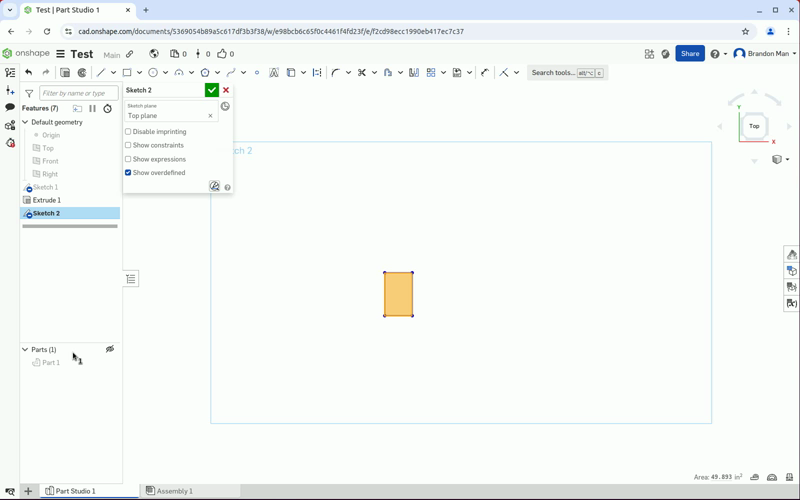
key(shift+y)
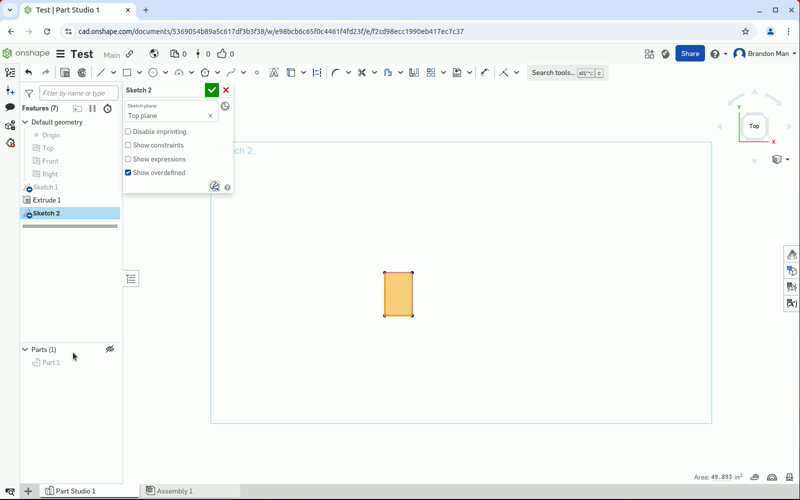
key(shift+e)
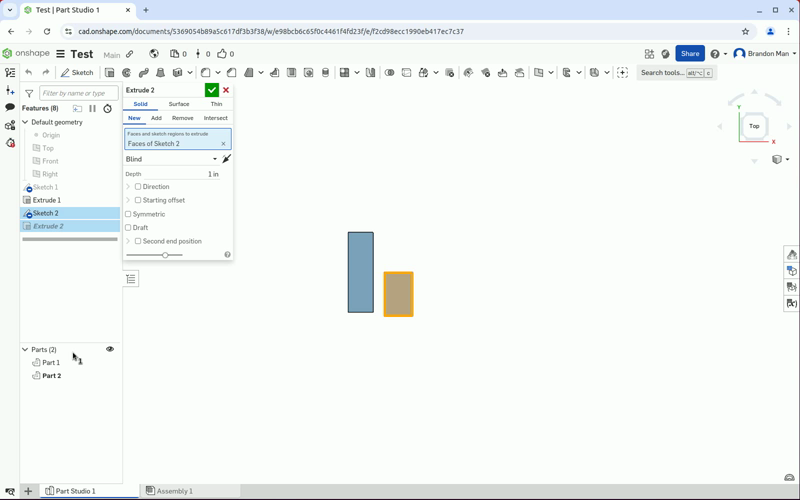
mouse_move(143, 106)
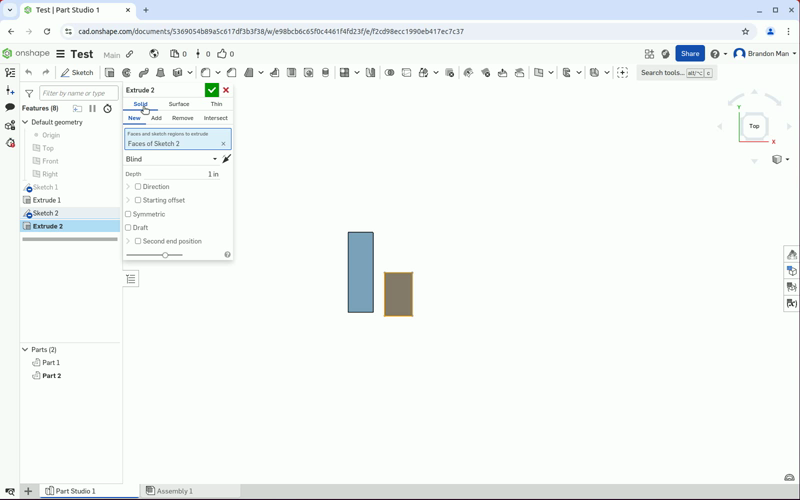
click(143, 106)
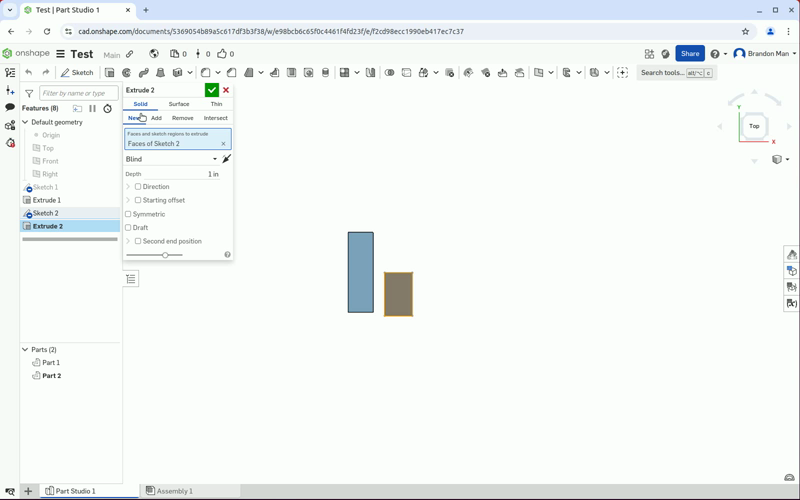
mouse_move(137, 120)
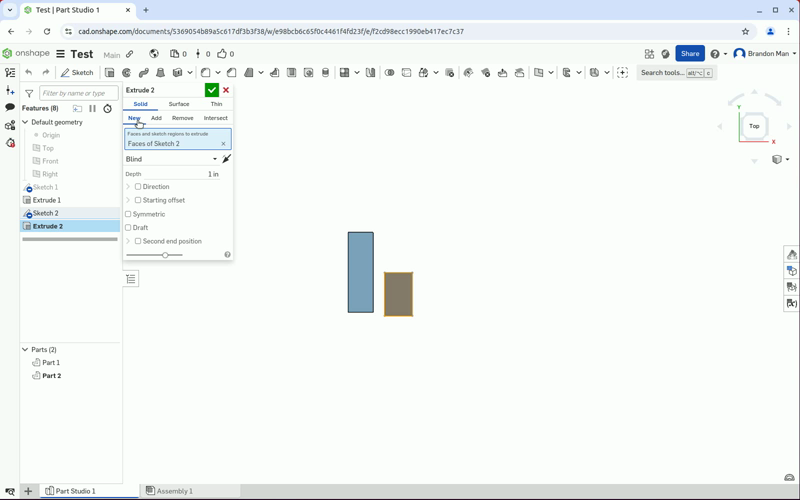
click(137, 120)
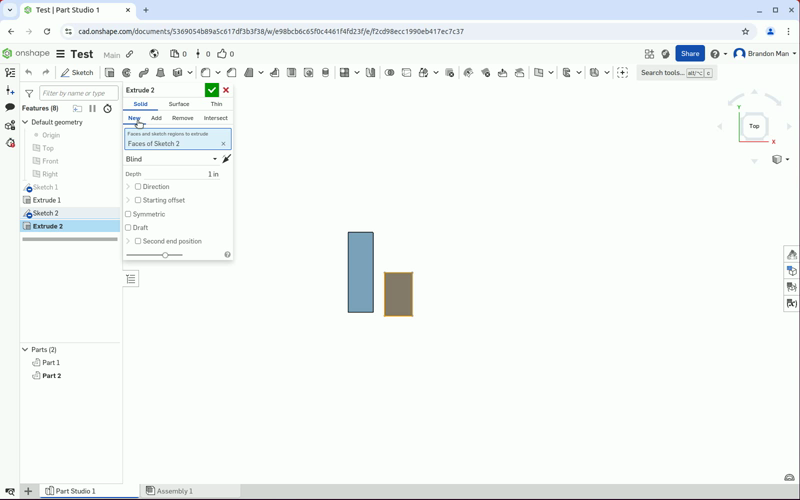
key(tab, 4)
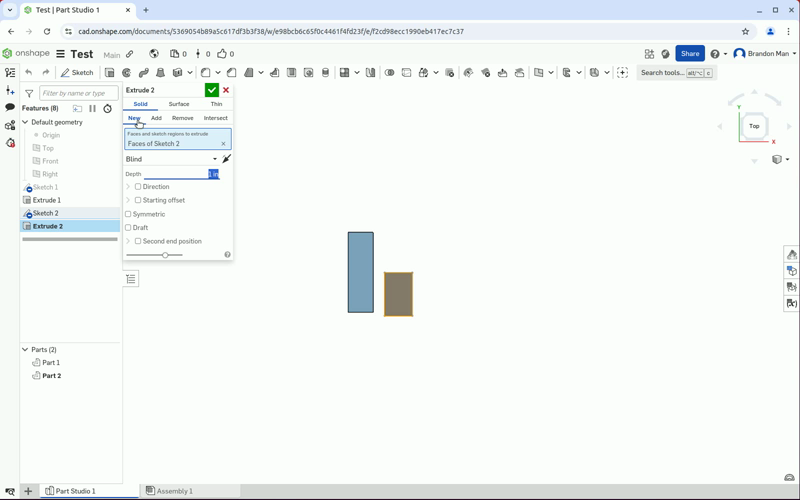
text(4.092)
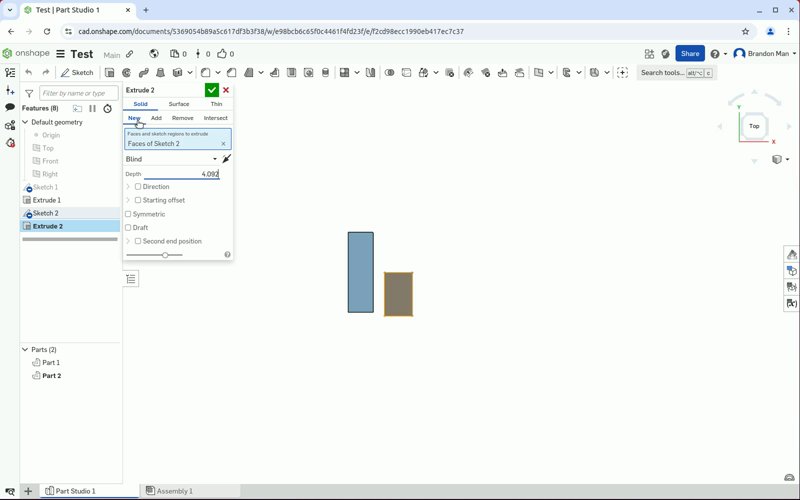
key(enter)
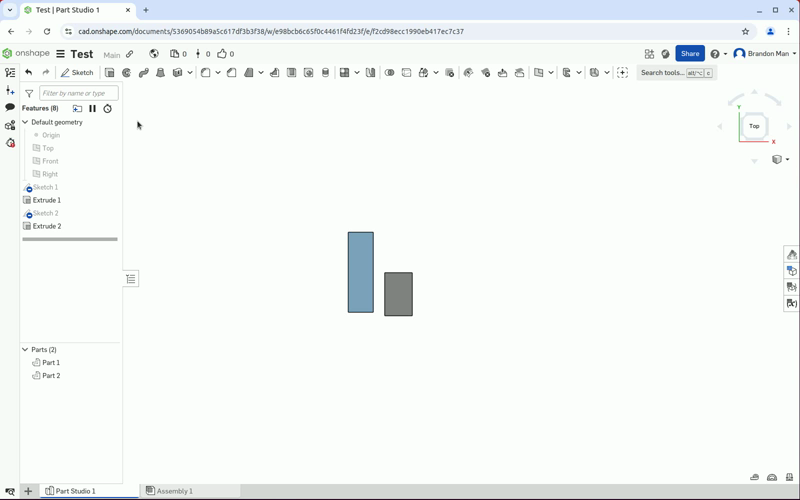
key(shift+h)
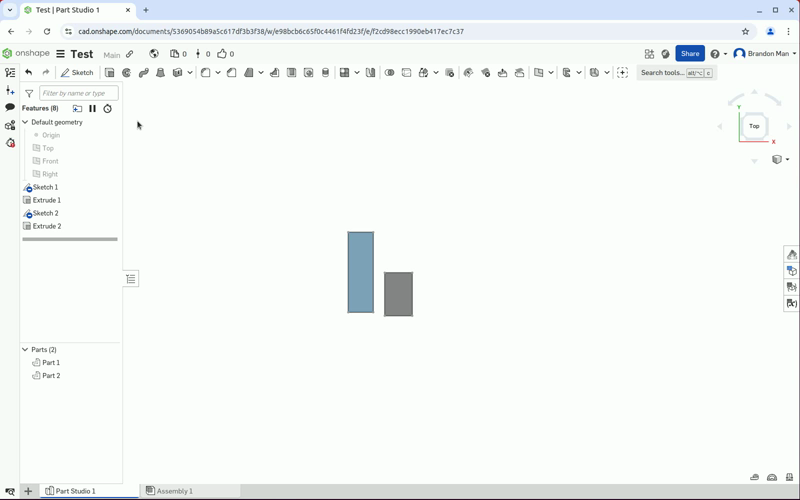
key(shift+h)
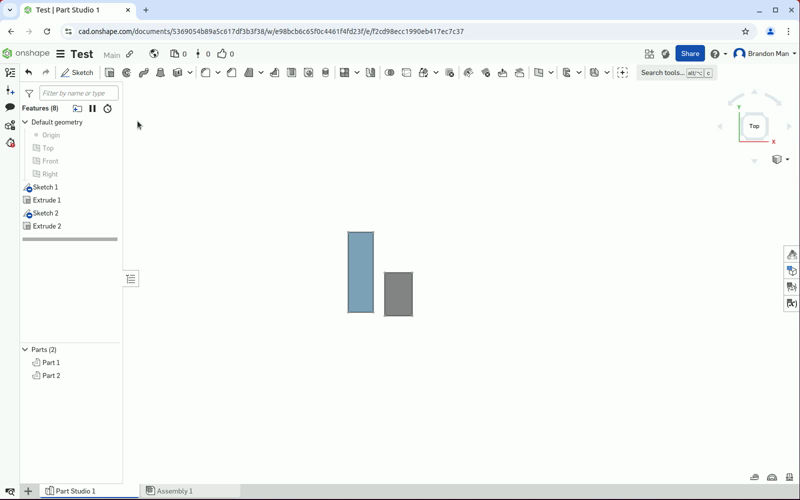
key(shift+7)
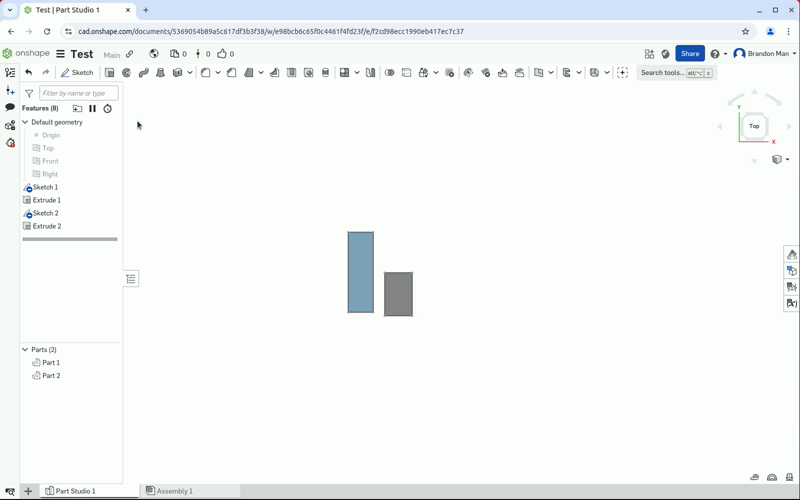
key(up, 3)
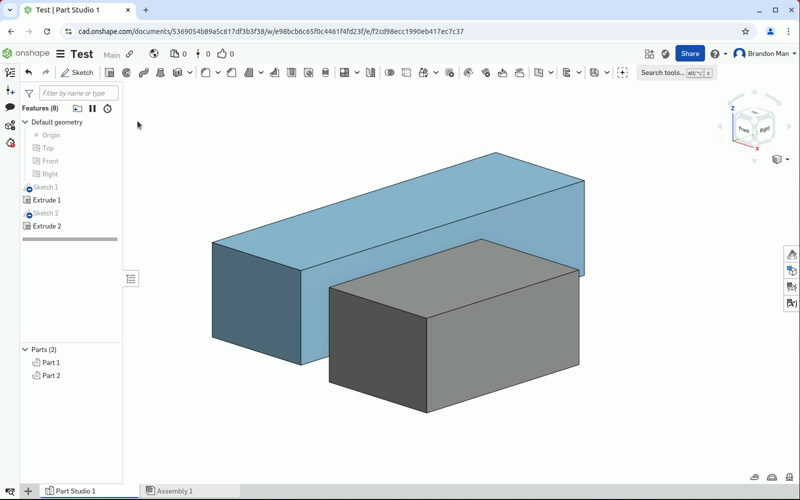
key(left, 3)
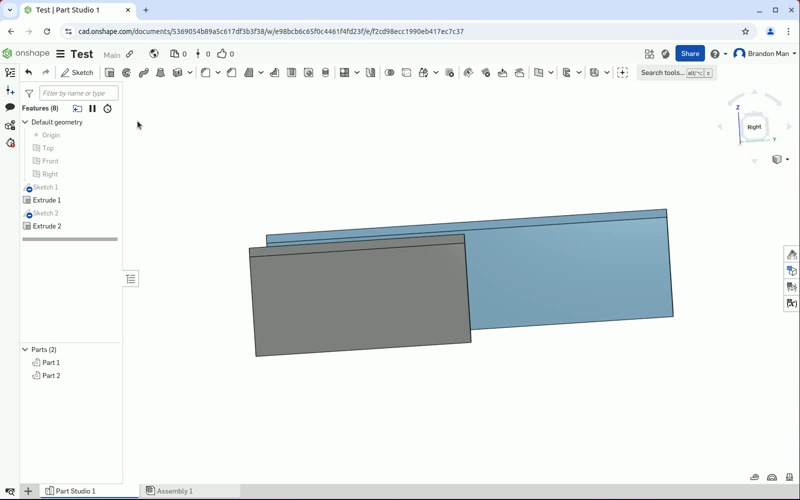
key(right, 3)
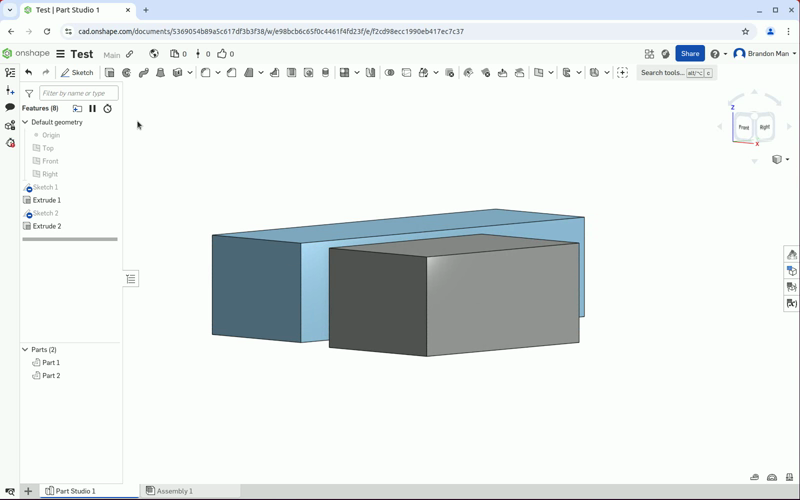
key(down, 3)
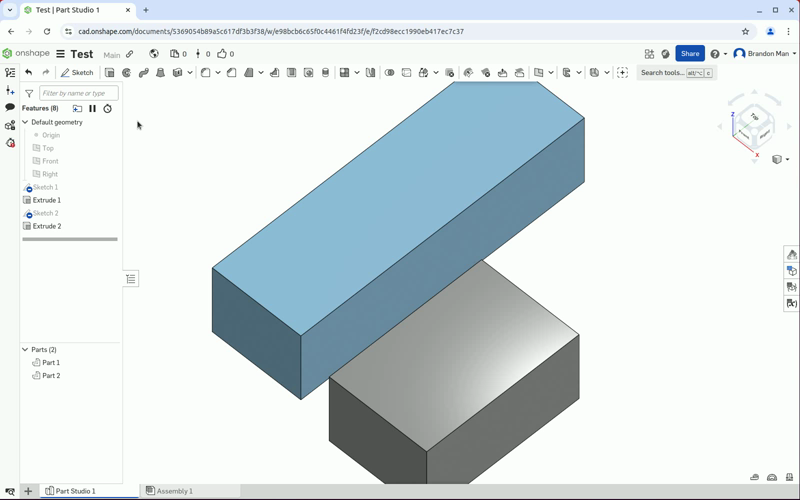
mouse_move(73, 189)
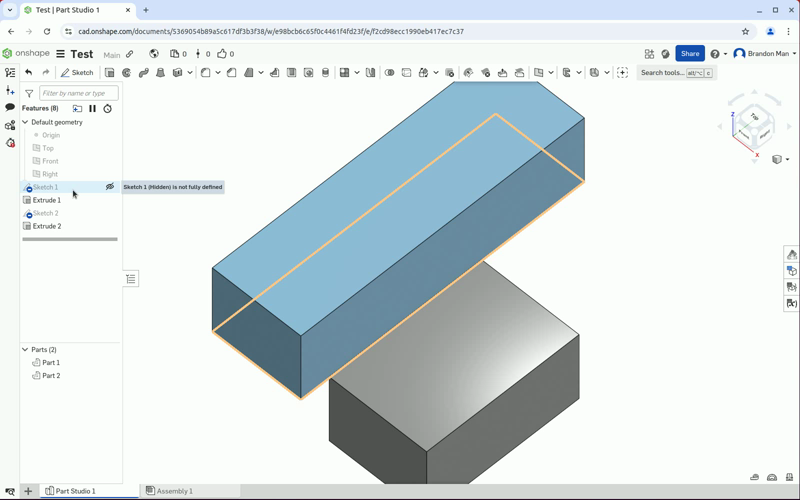
click(73, 189)